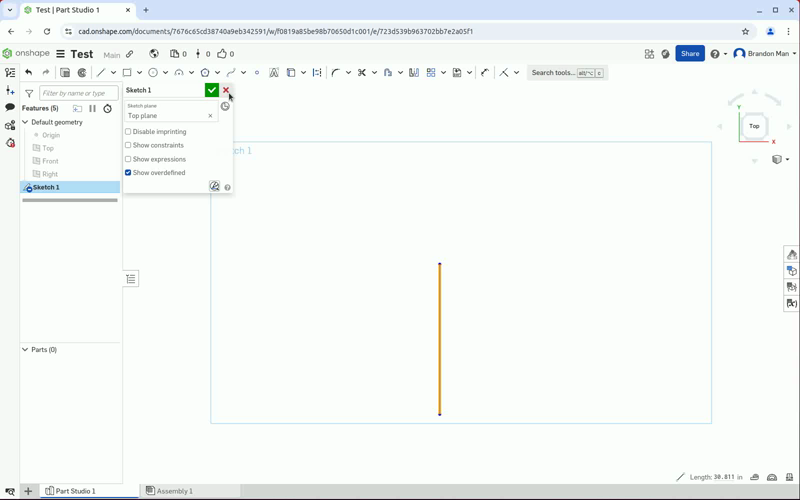
key(shift+h)
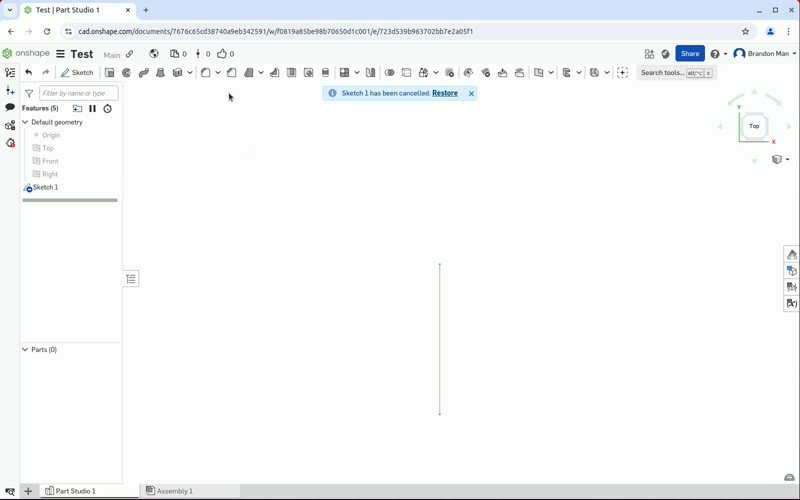
mouse_move(73, 352)
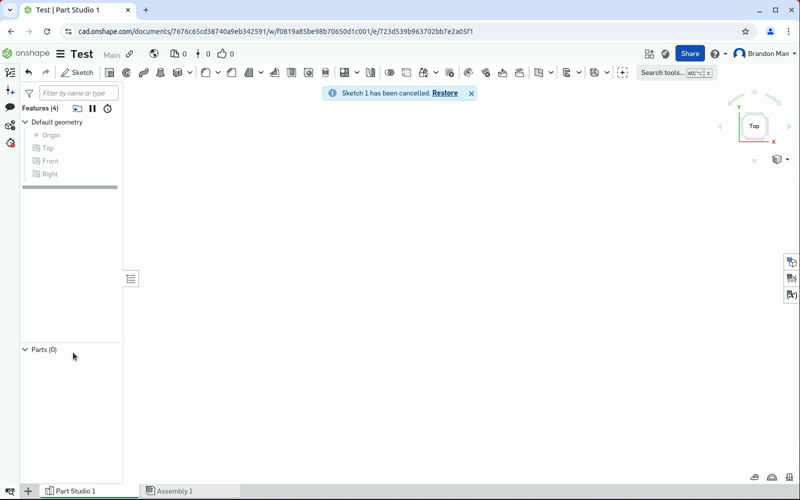
key(y)
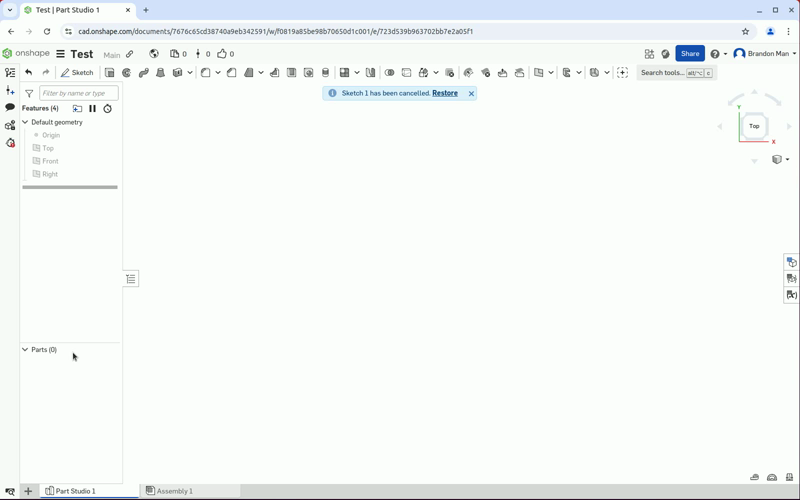
key(shift+p)
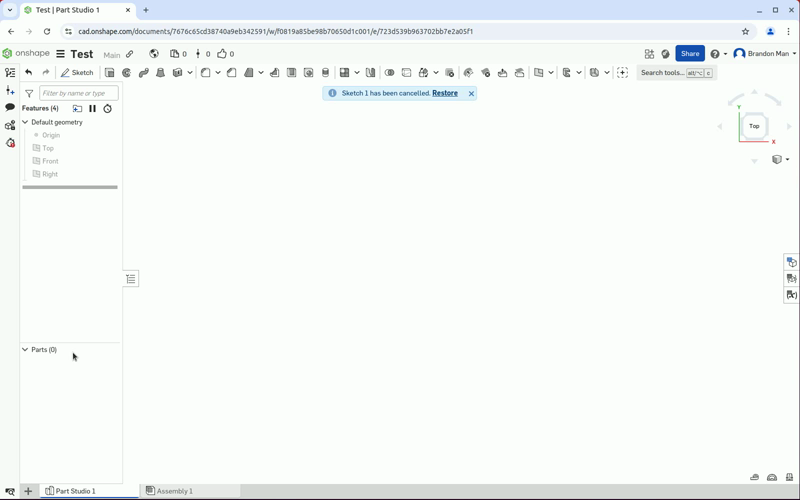
key(space)
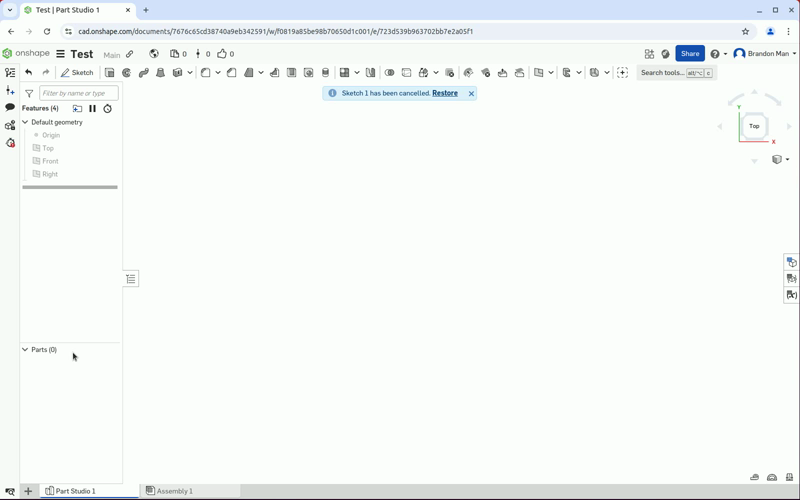
key_down(shift)
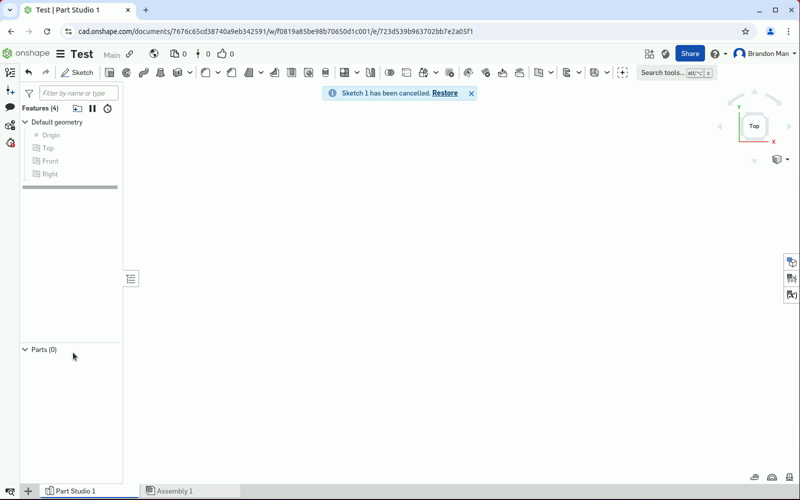
key(up)
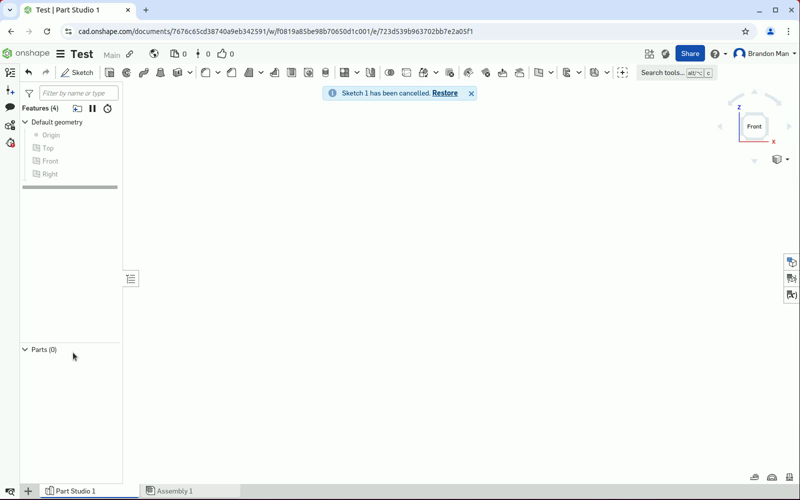
key_up(shift)
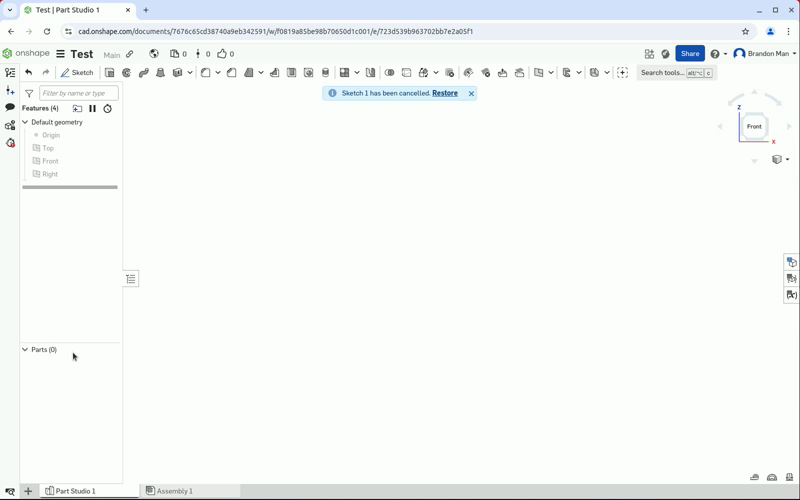
key(space)
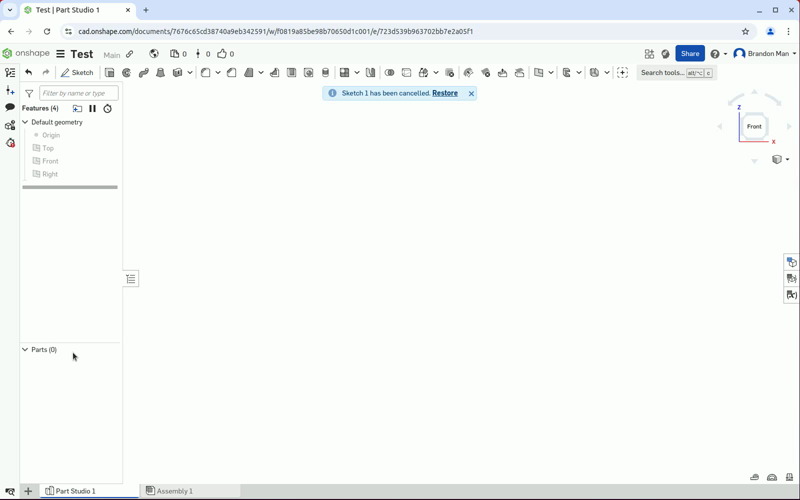
key_down(shift)
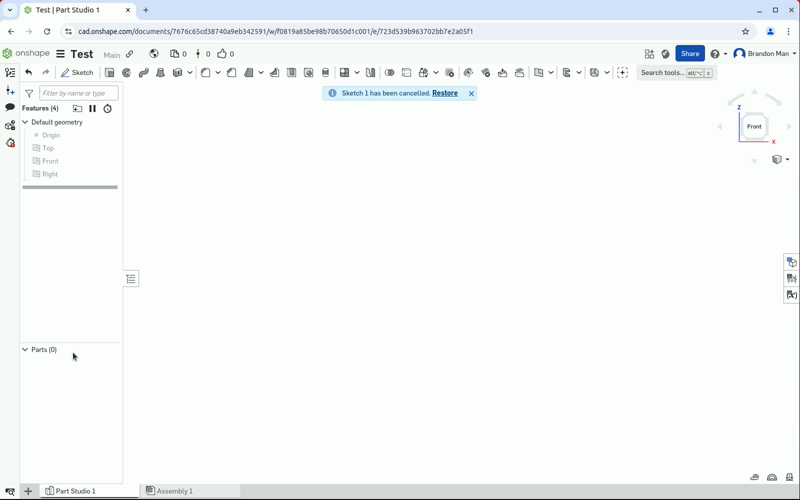
key(left)
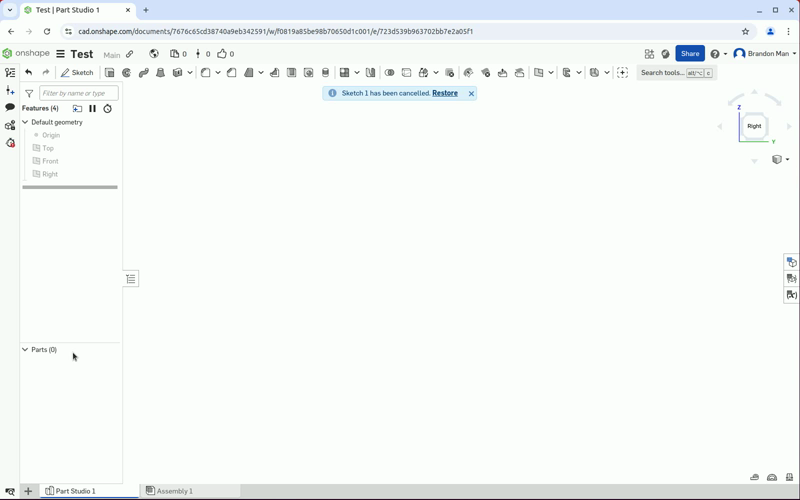
key_up(shift)
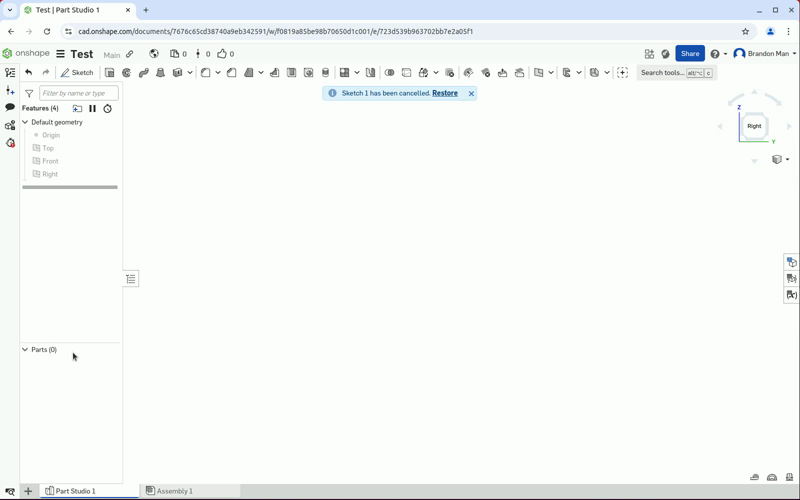
mouse_move(73, 352)
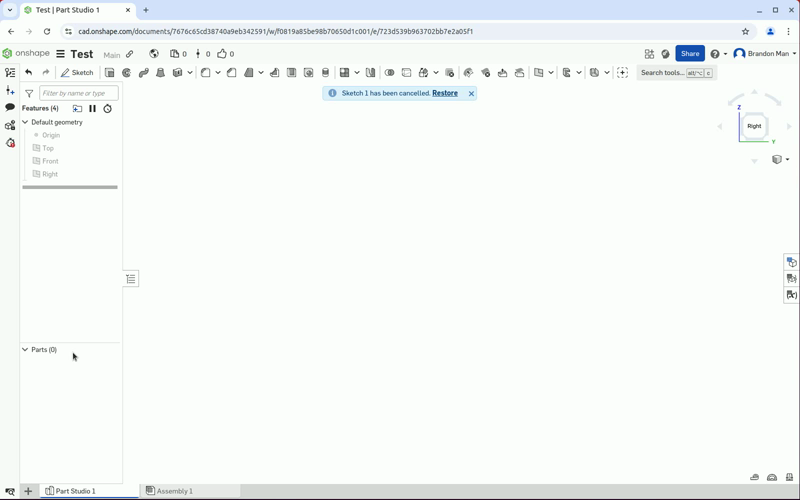
key(shift+y)
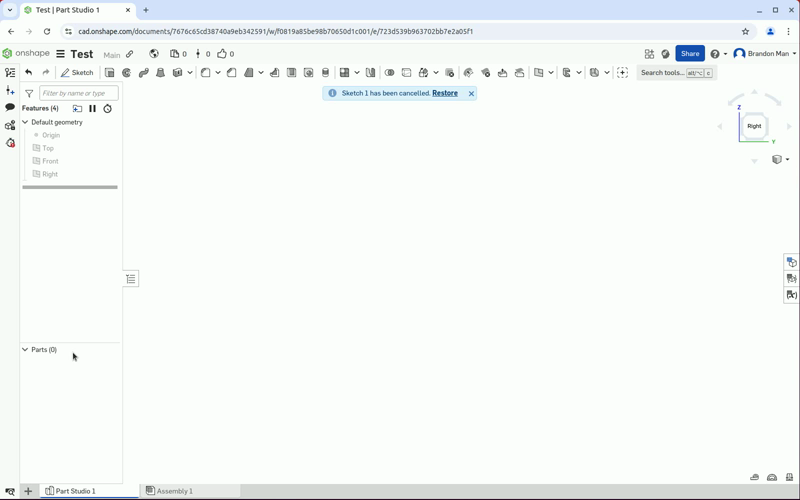
key(shift+s)
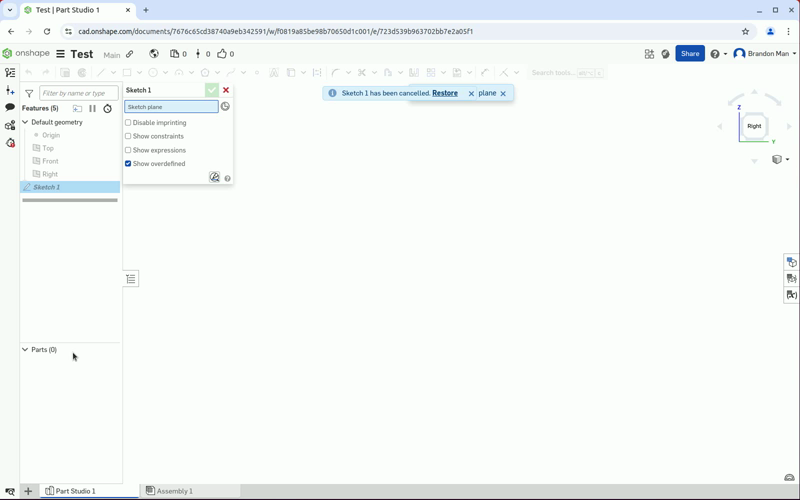
mouse_move(73, 176)
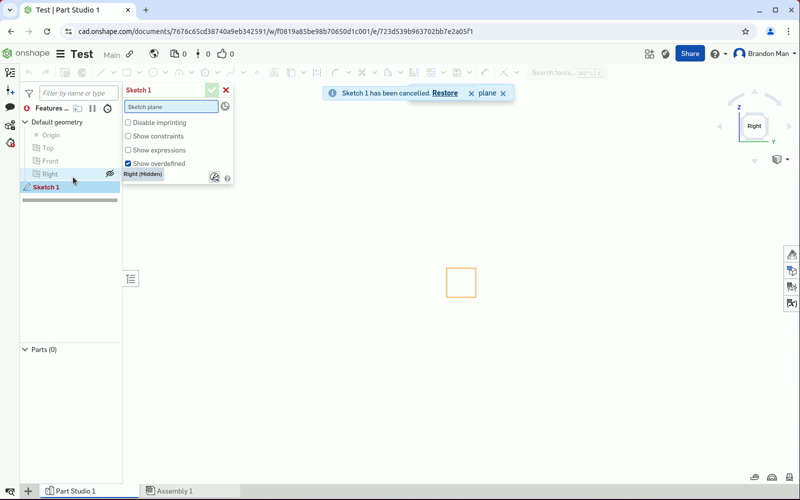
click(73, 176)
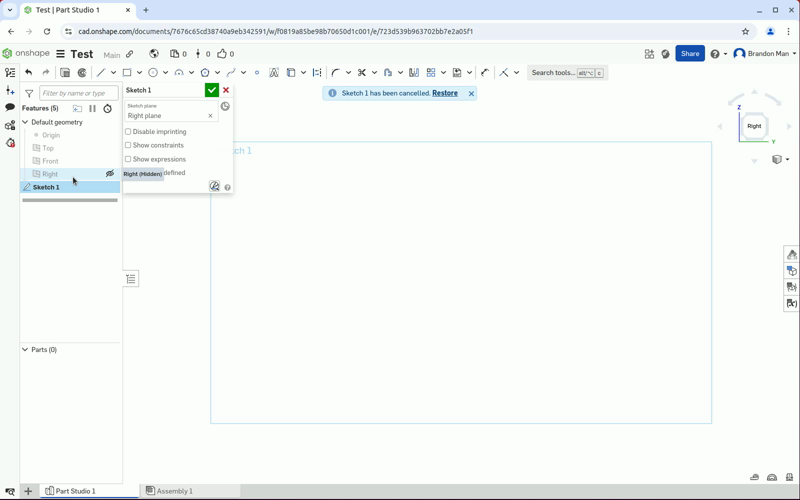
mouse_move(73, 352)
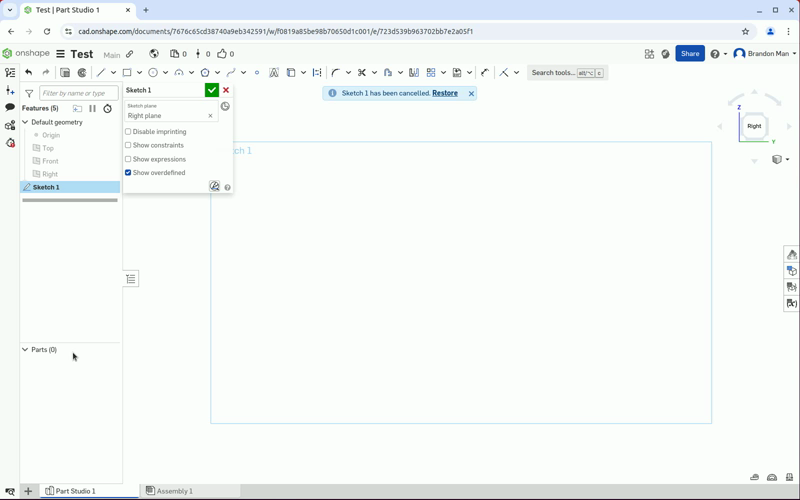
key(y)
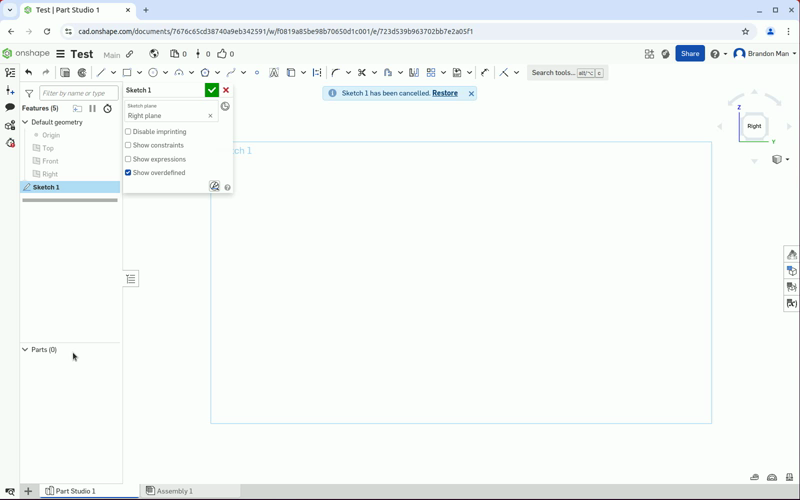
key(c)
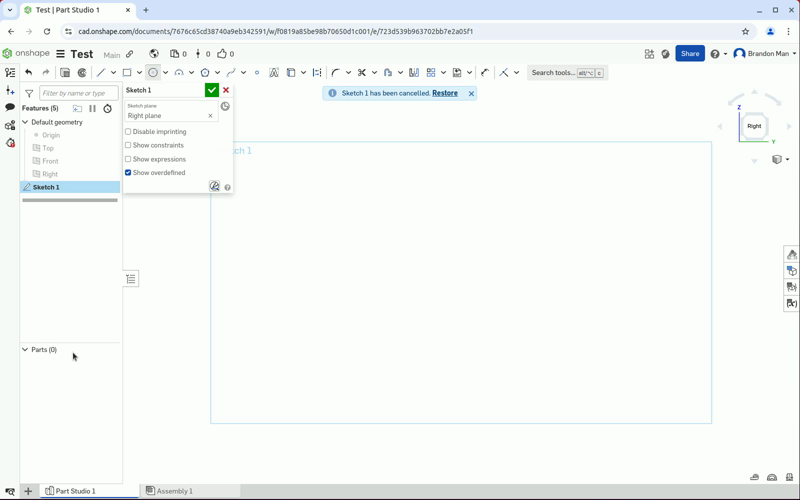
key_down(shift)
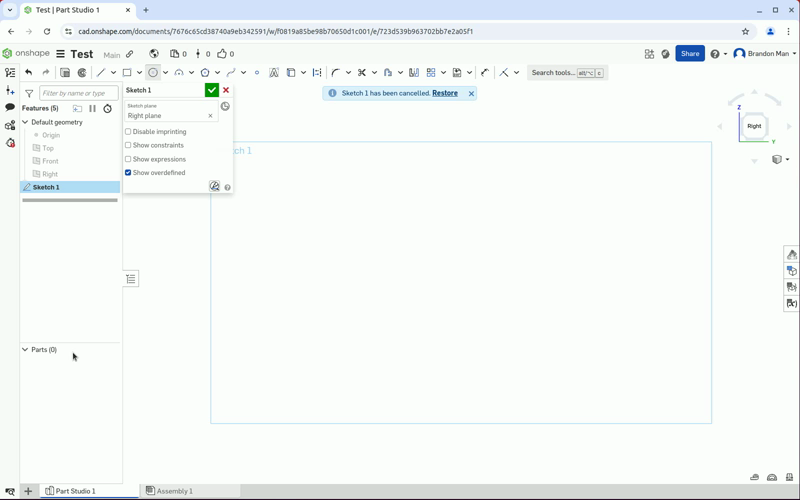
mouse_move(461, 282)
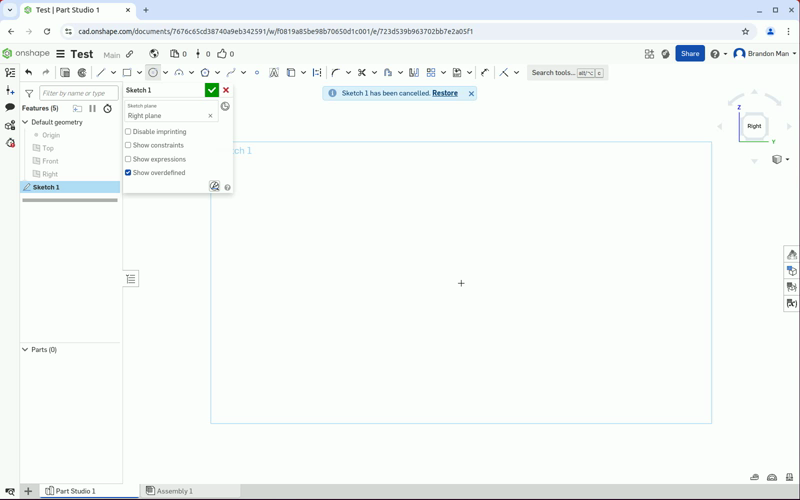
click(461, 282)
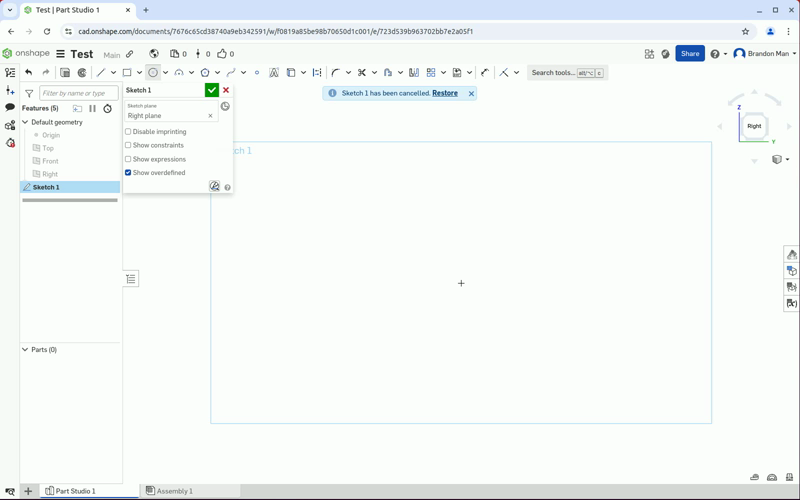
key_up(shift)
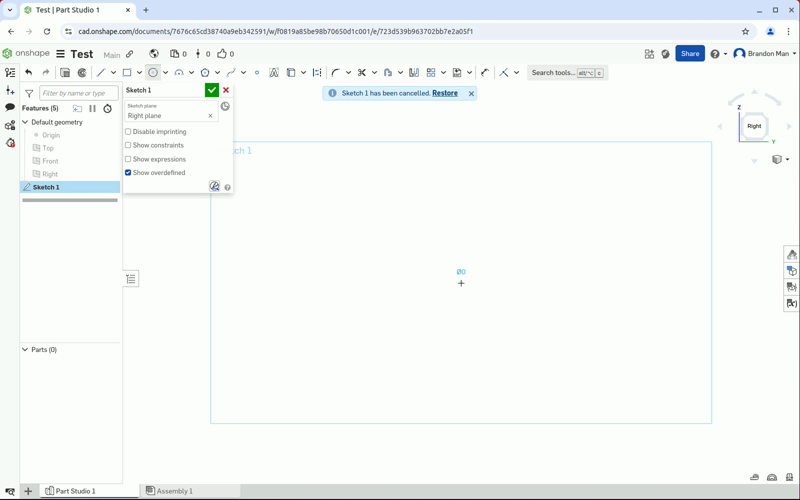
mouse_move(499, 282)
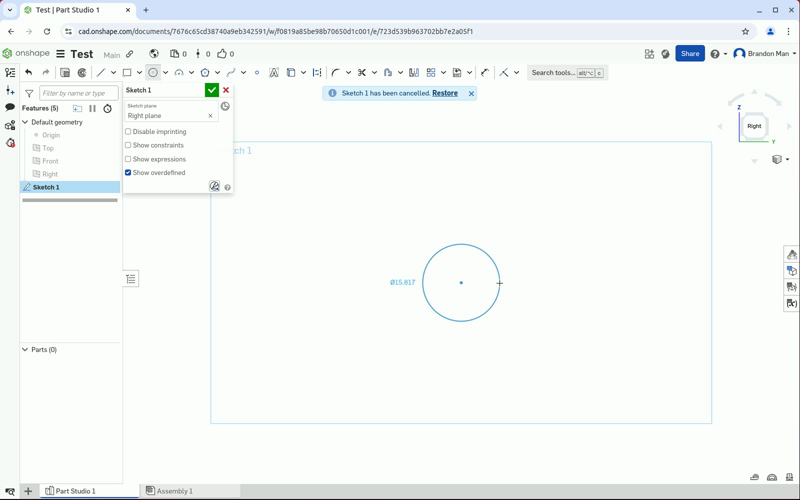
click(499, 282)
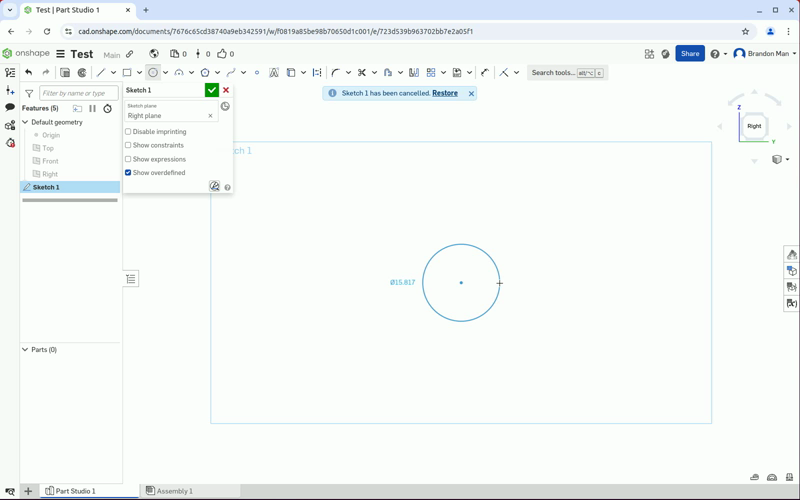
key(esc)
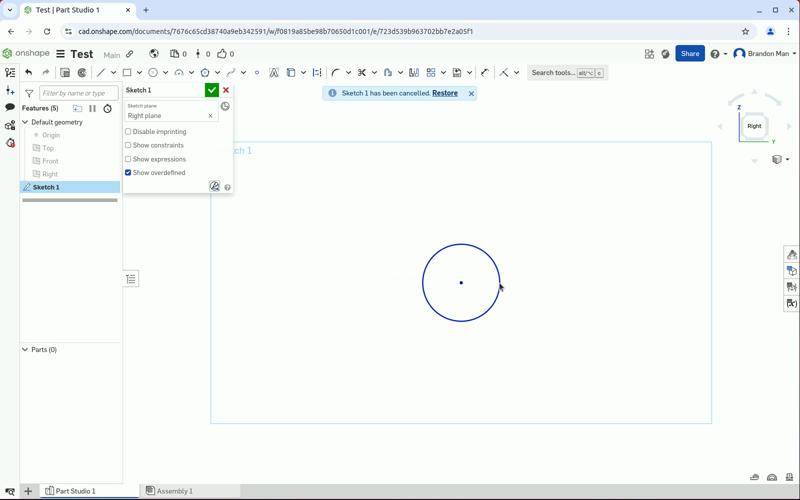
mouse_move(472, 278)
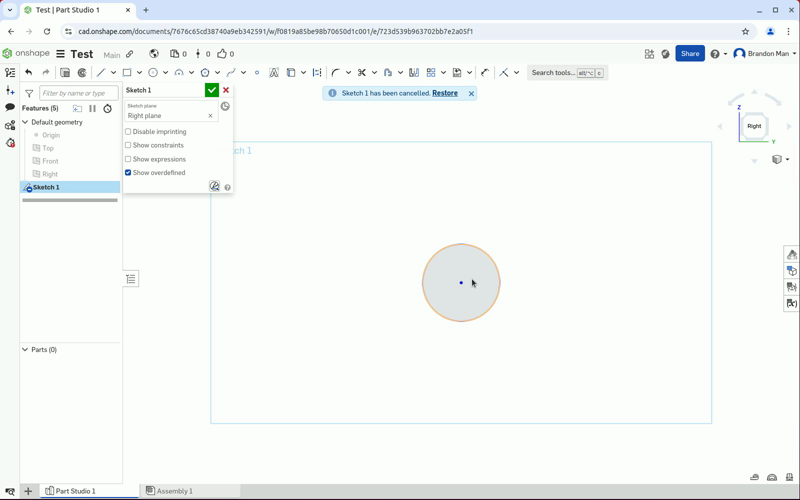
click(472, 278)
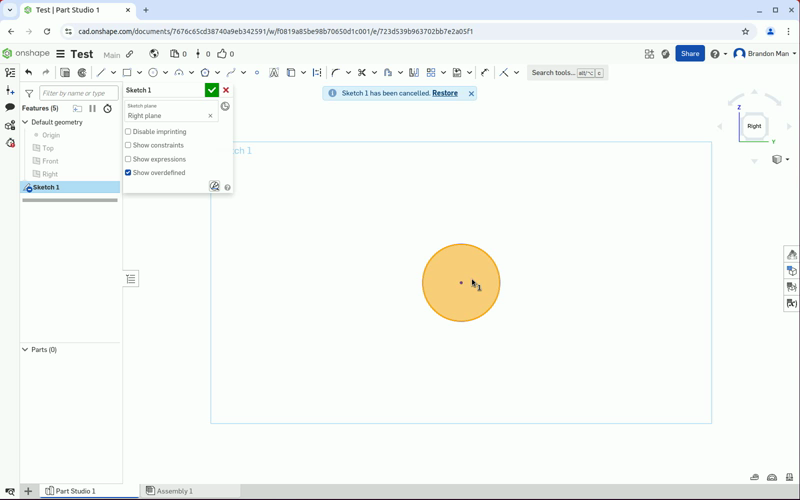
mouse_move(73, 352)
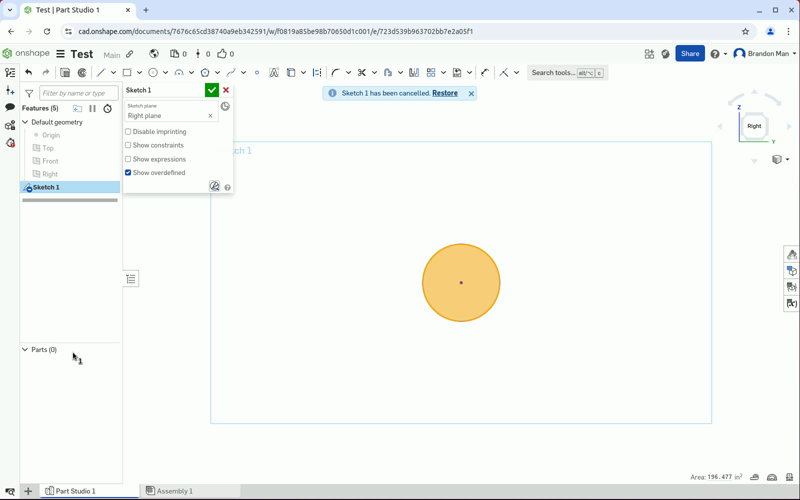
key(shift+y)
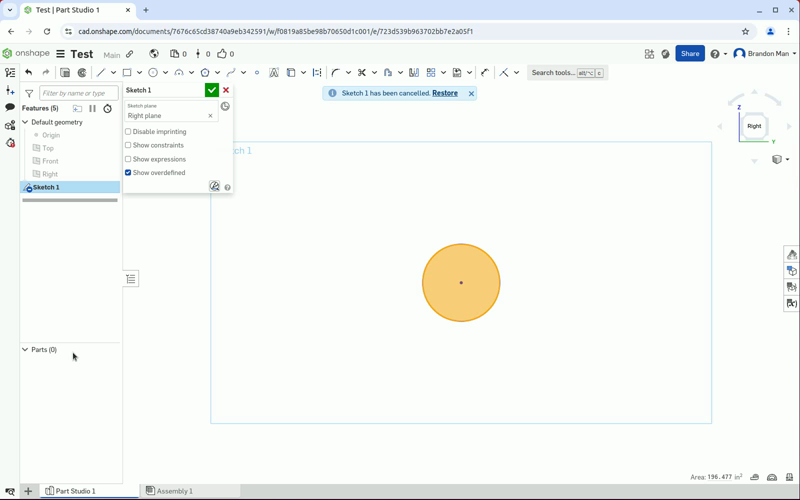
key(shift+e)
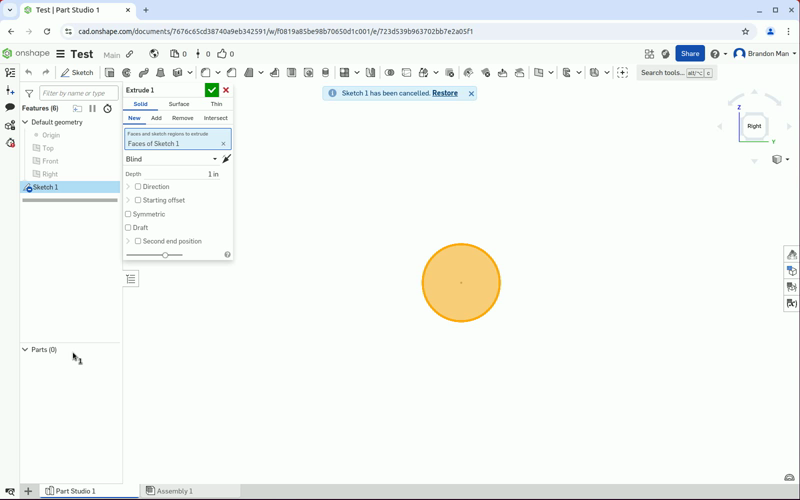
mouse_move(143, 106)
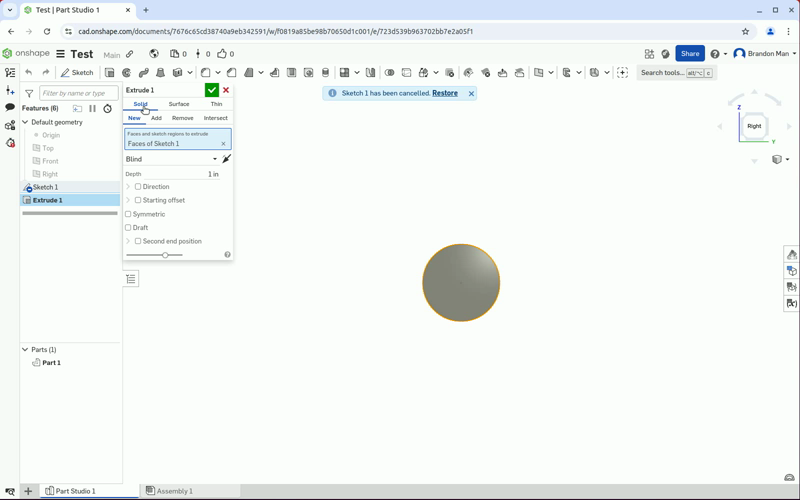
click(143, 106)
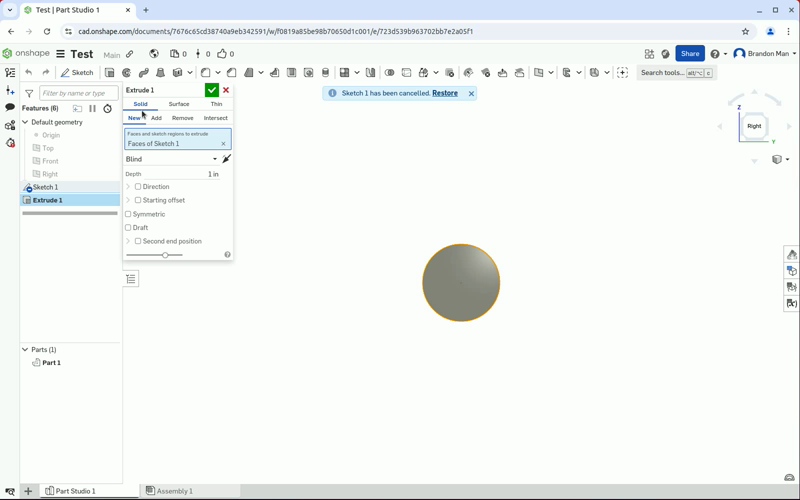
mouse_move(137, 120)
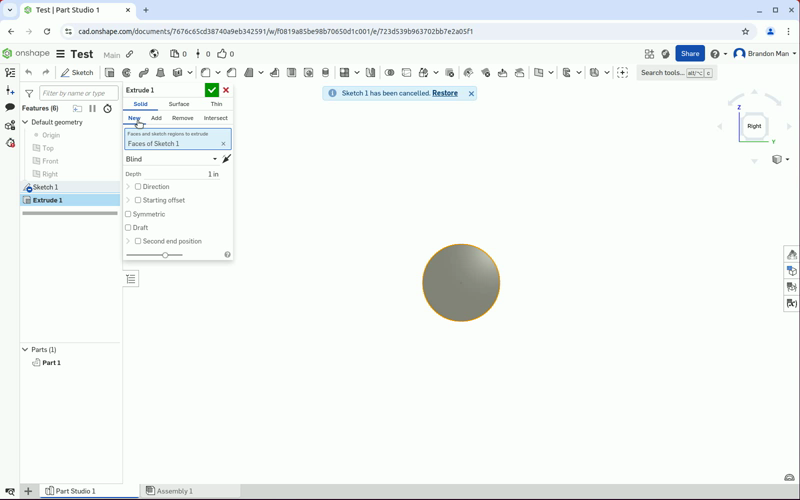
click(137, 120)
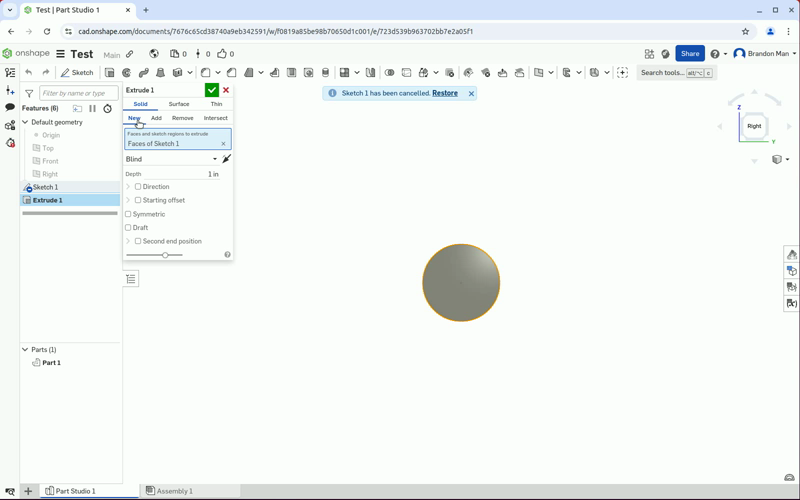
key(tab, 4)
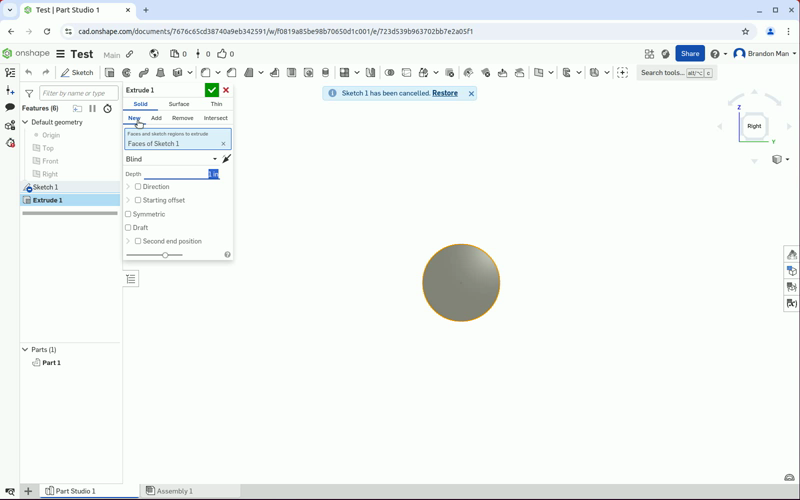
text(5.777)
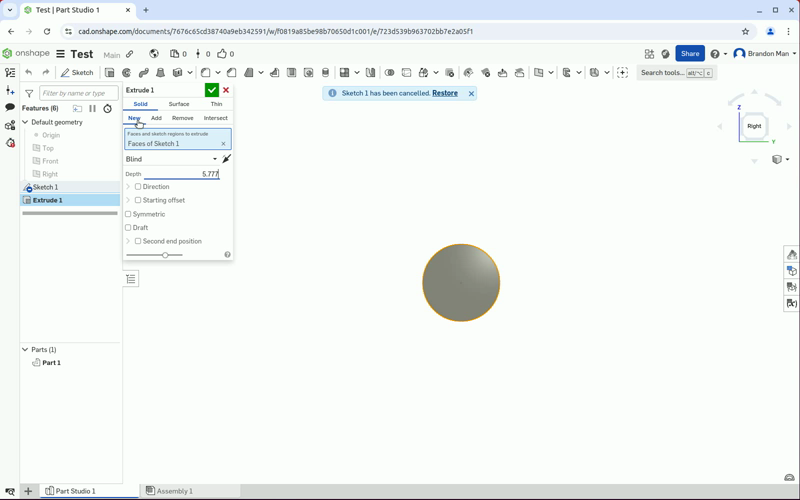
key(enter)
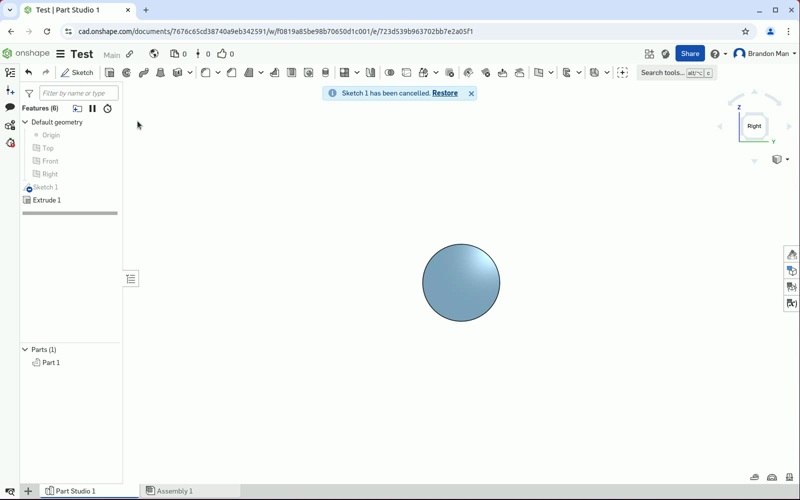
key(shift+h)
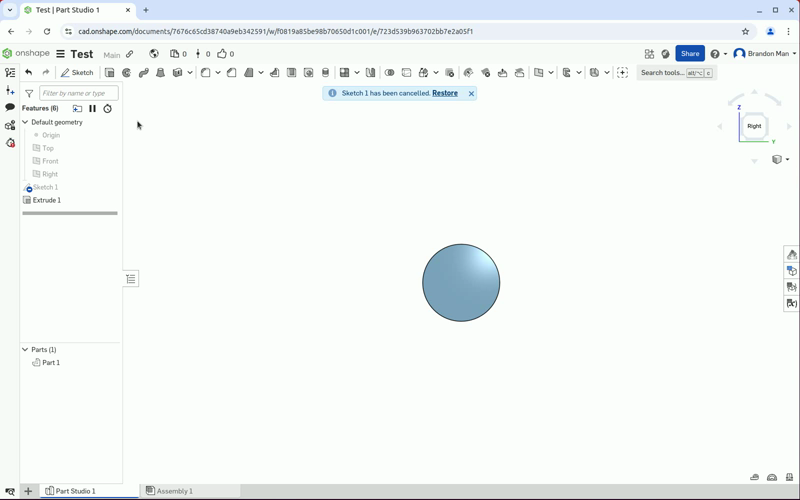
key(shift+h)
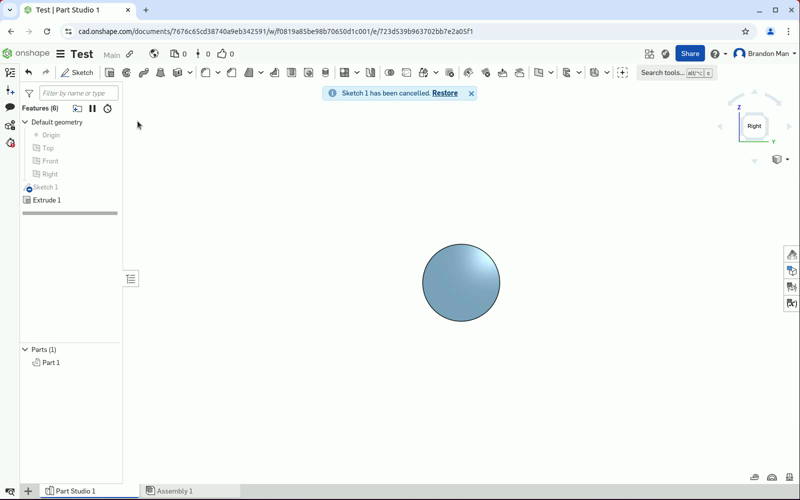
mouse_move(73, 189)
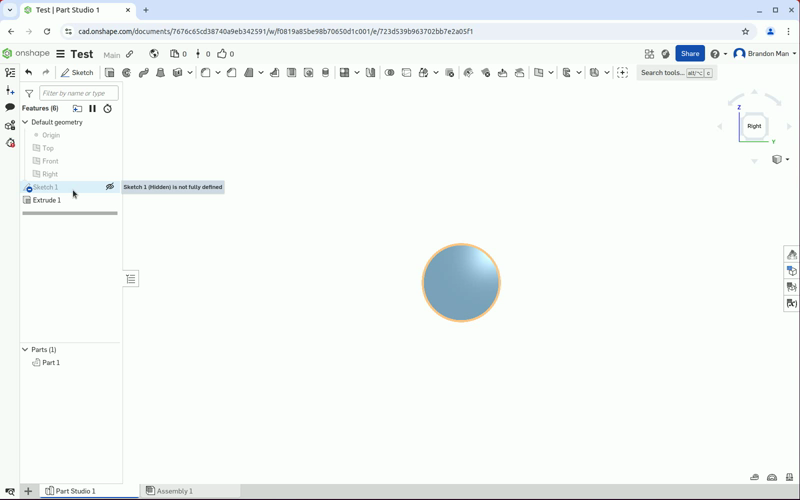
click(73, 189)
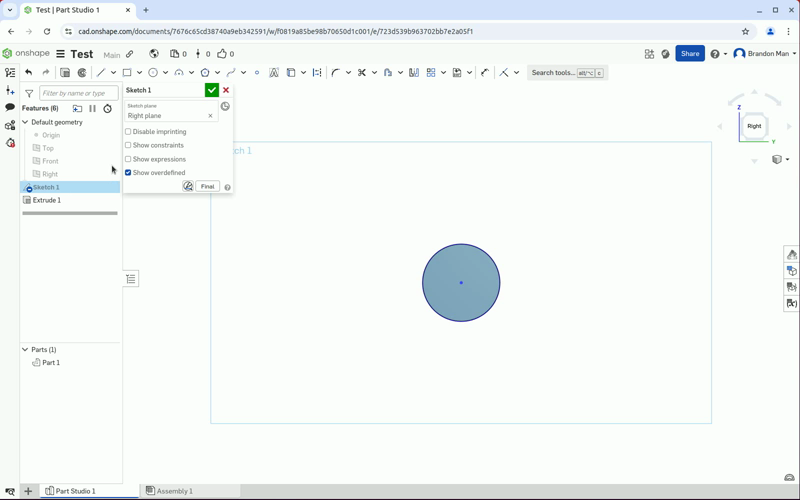
mouse_move(229, 92)
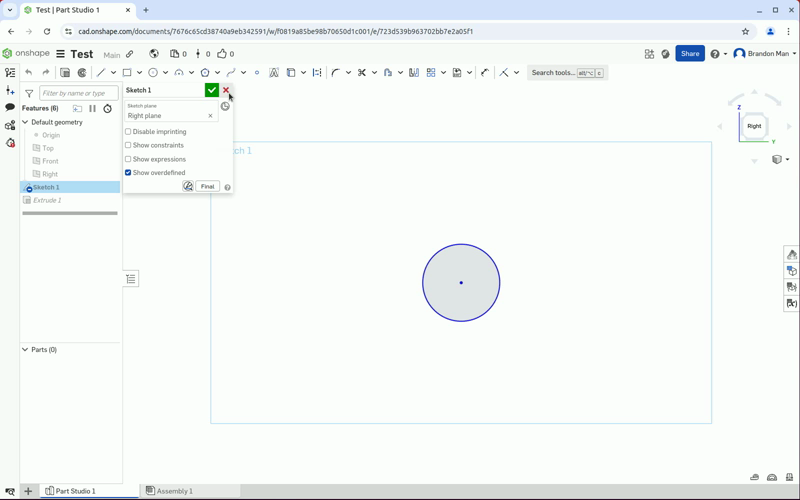
click(229, 92)
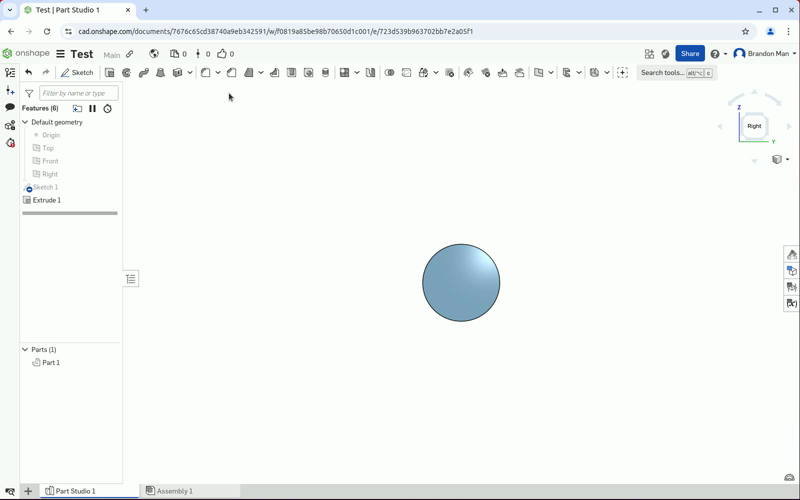
mouse_move(541, 75)
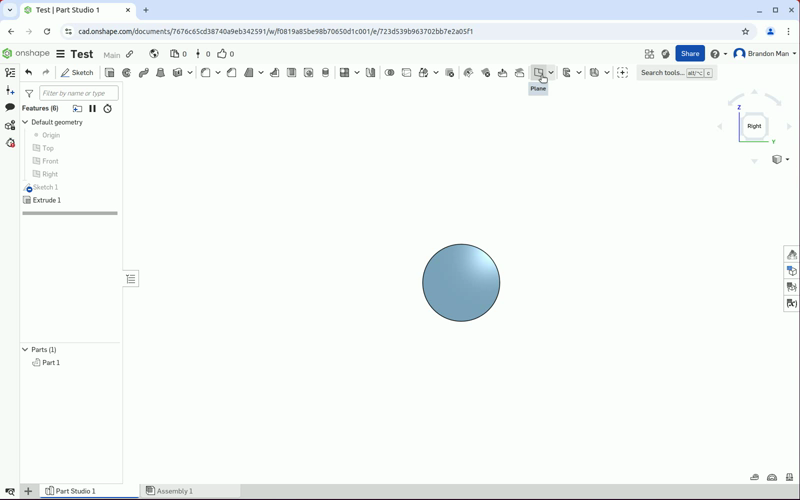
click(541, 75)
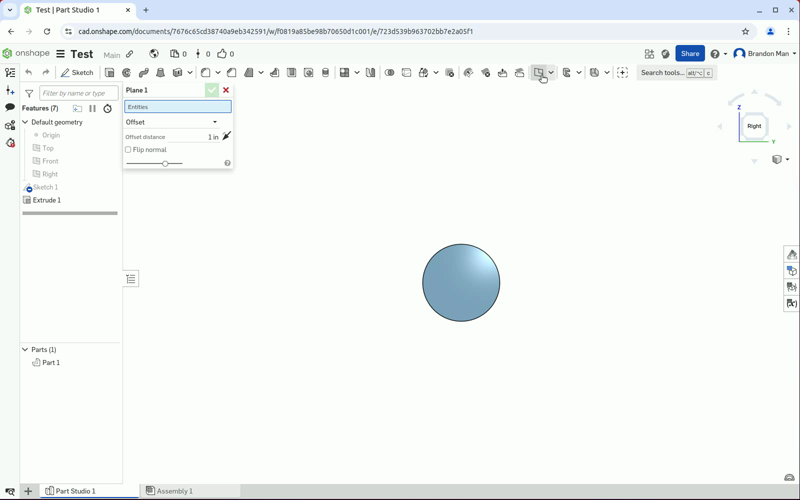
mouse_move(73, 176)
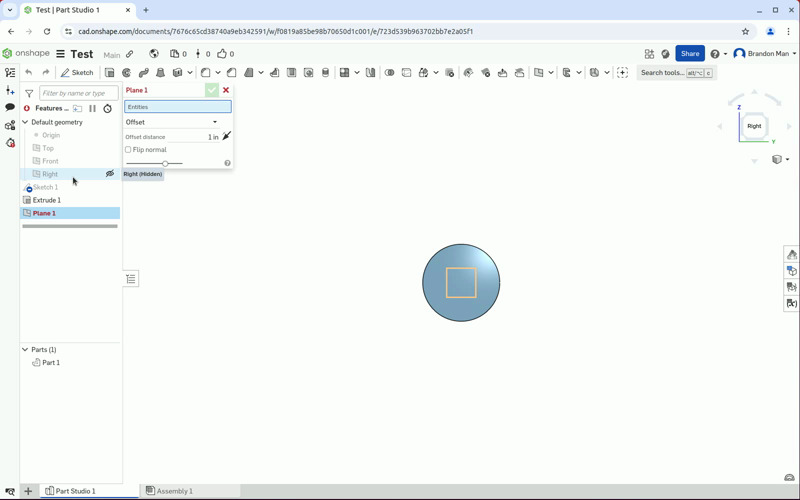
click(73, 176)
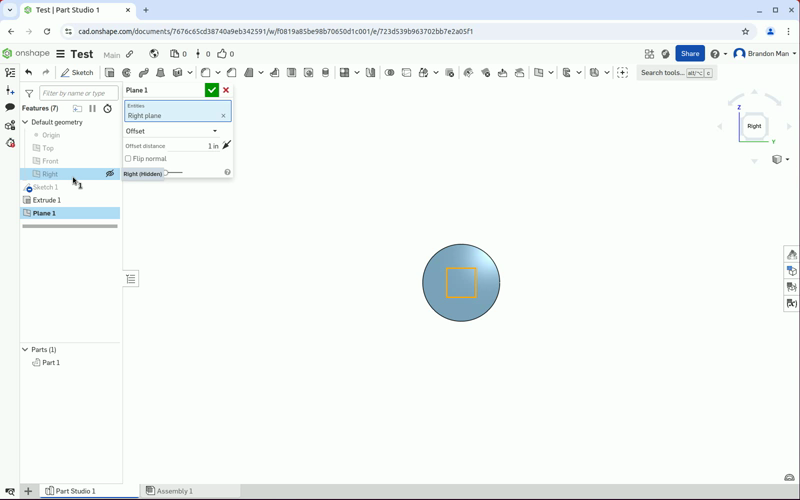
key(tab, 2)
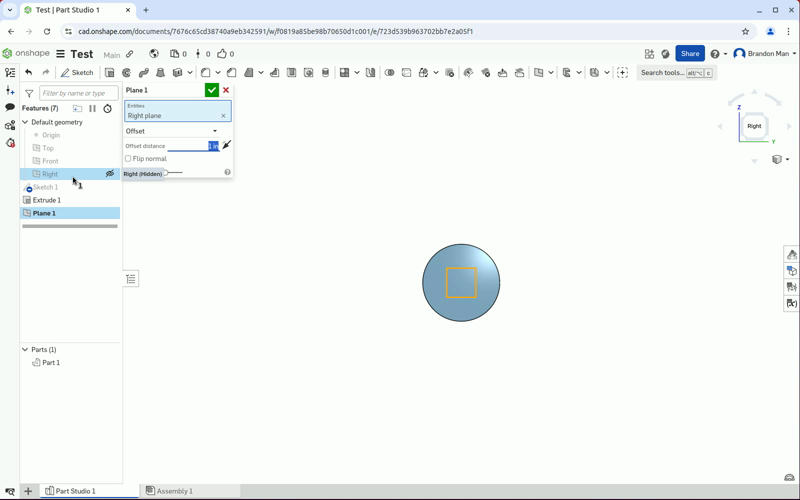
text(5.792)
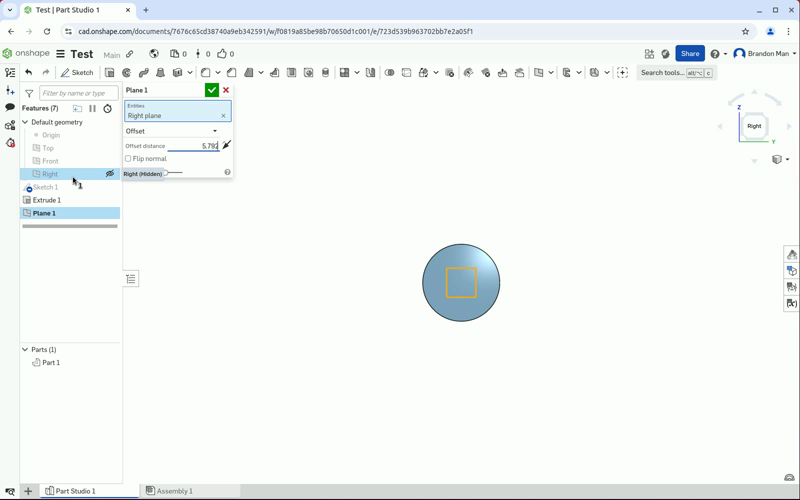
key(enter, 2)
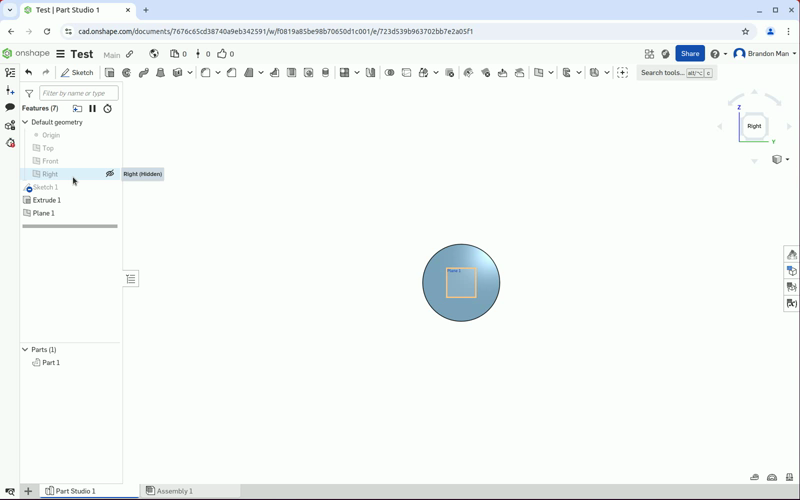
key(shift+s)
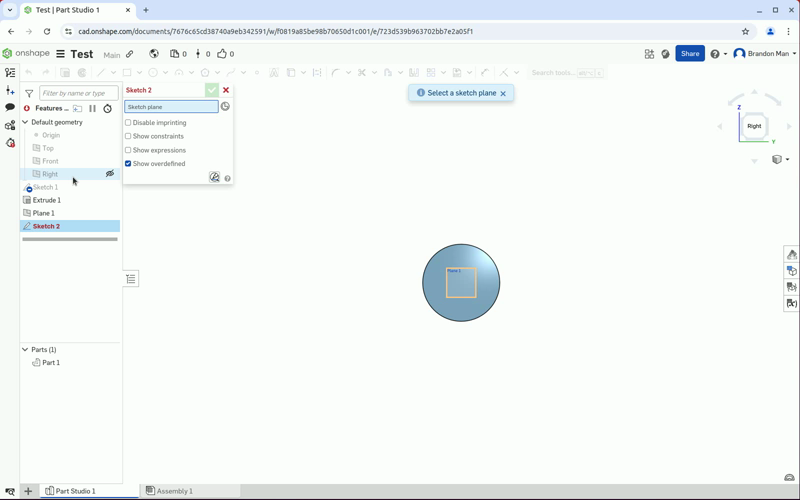
mouse_move(73, 215)
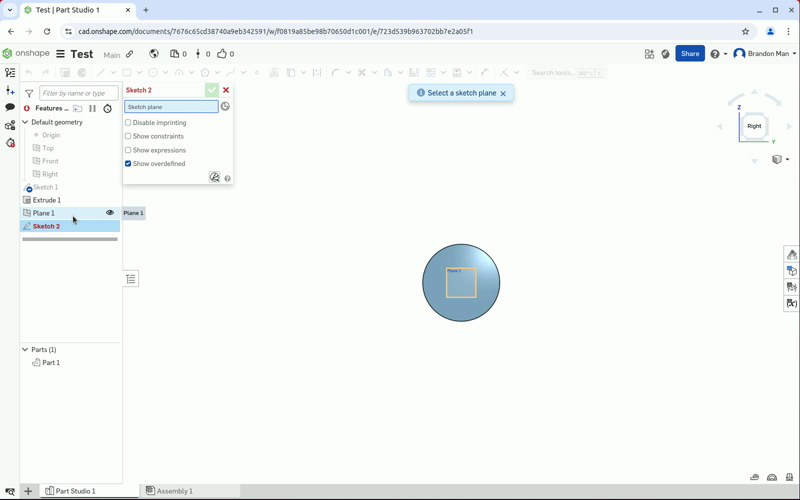
click(73, 215)
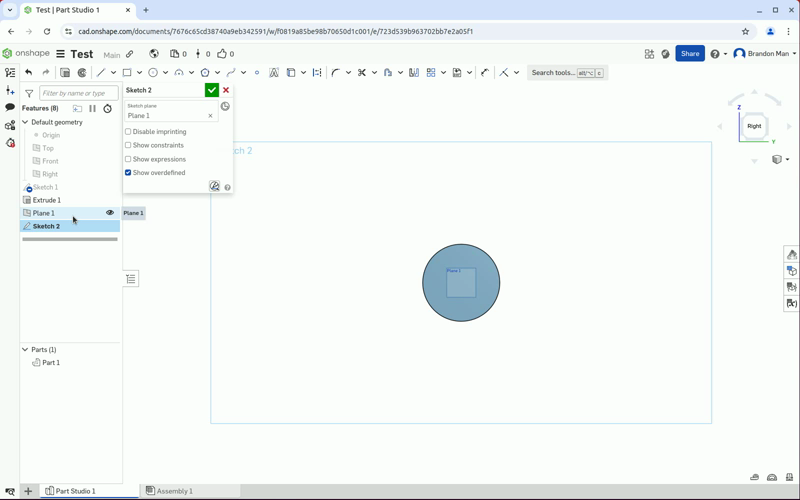
mouse_move(73, 352)
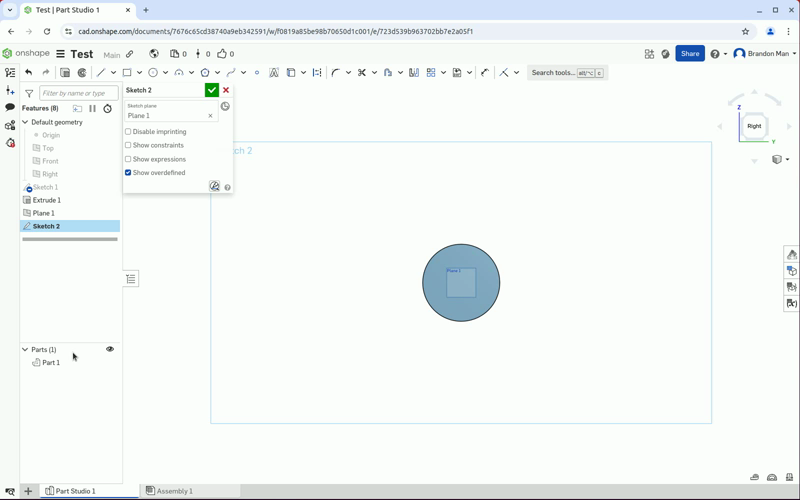
key(y)
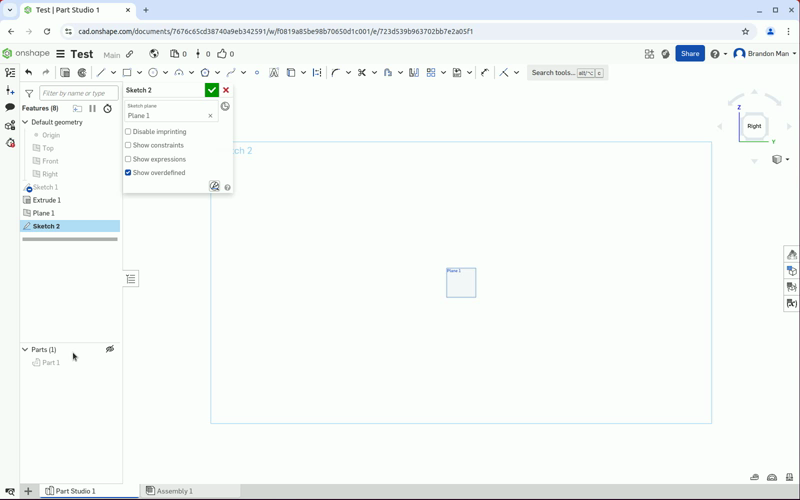
key(c)
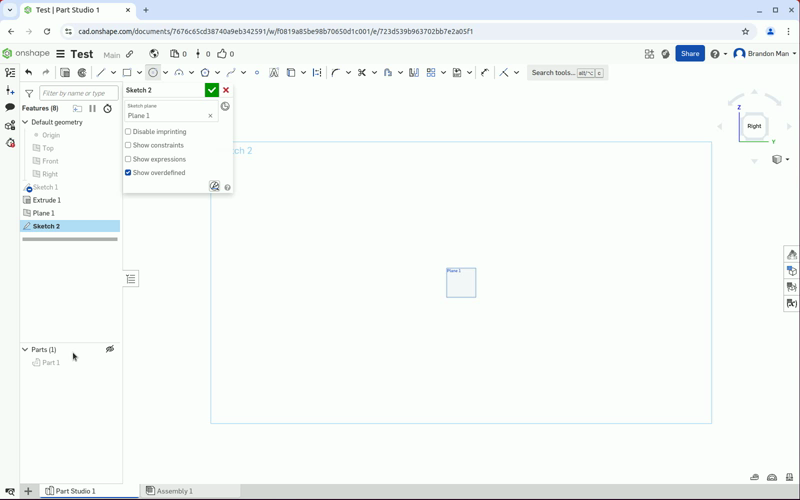
key_down(shift)
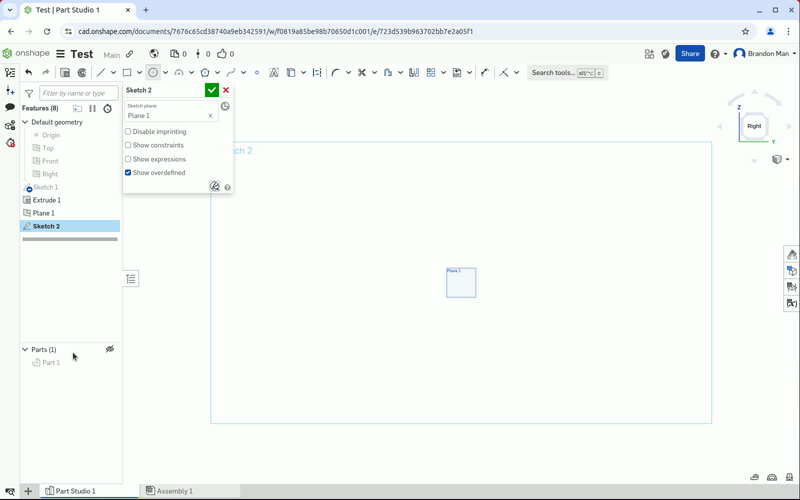
mouse_move(461, 282)
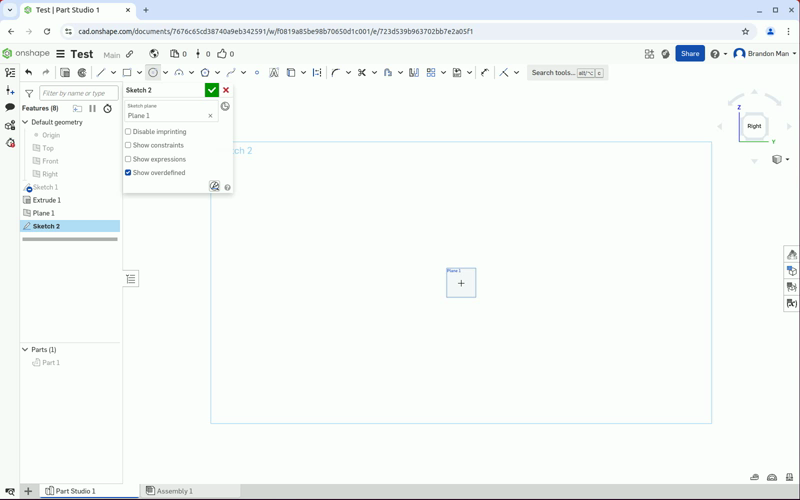
click(461, 282)
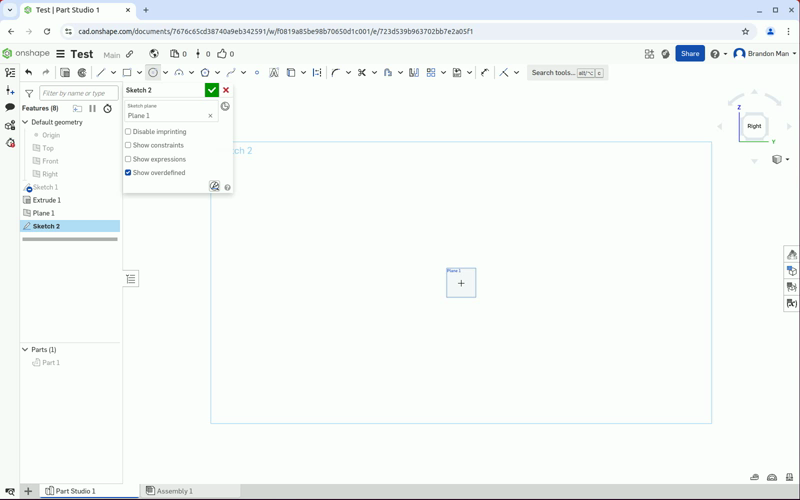
key_up(shift)
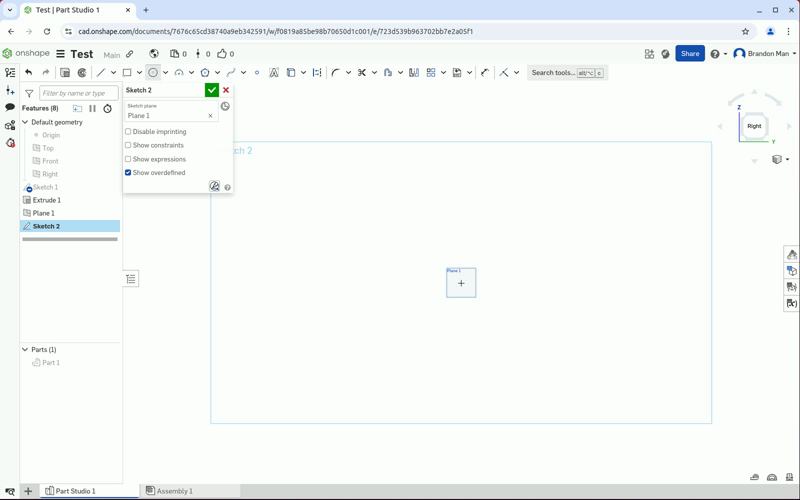
mouse_move(480, 282)
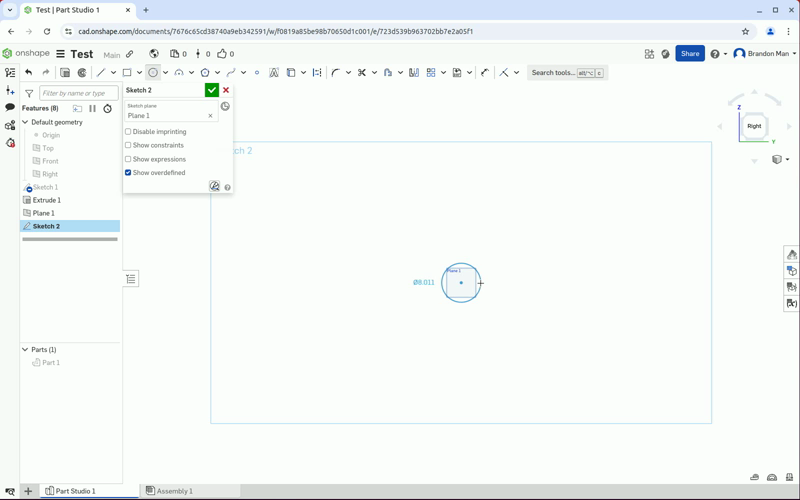
click(480, 282)
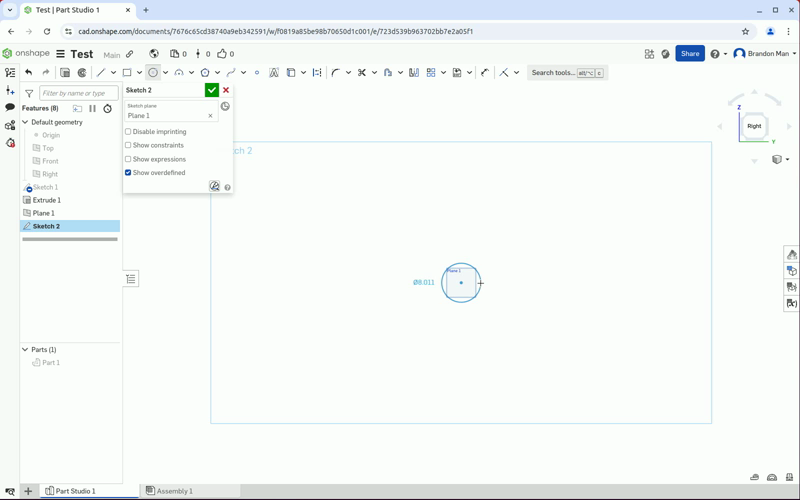
key(esc)
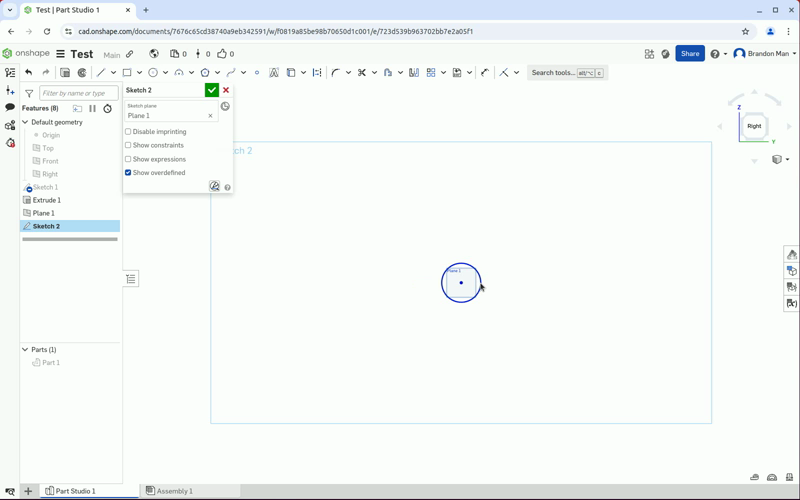
mouse_move(466, 269)
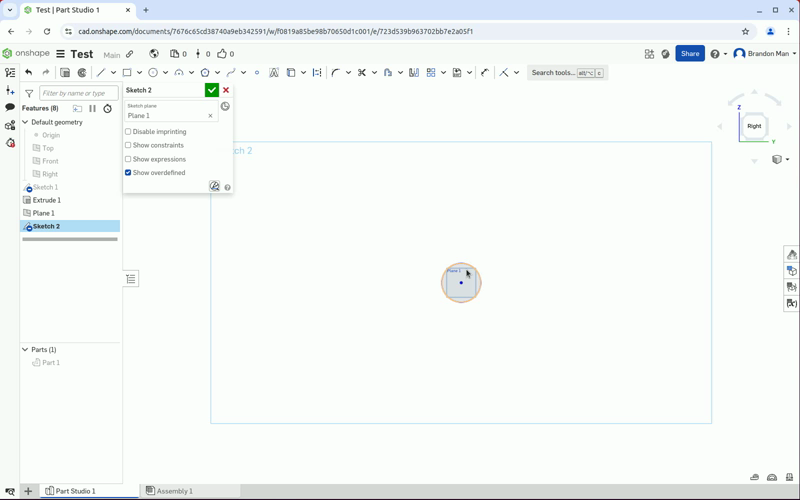
scroll(6)
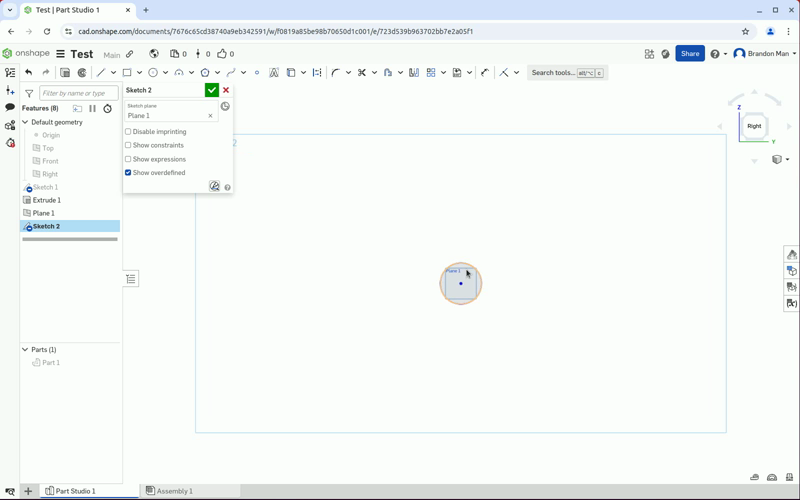
scroll(6)
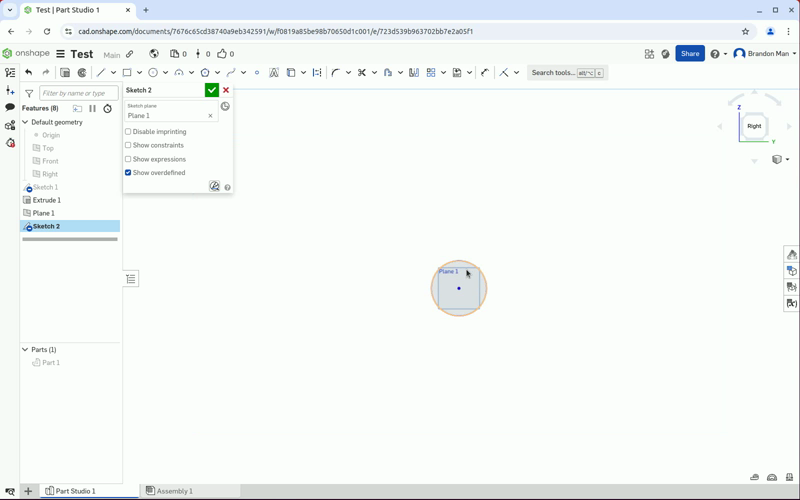
scroll(6)
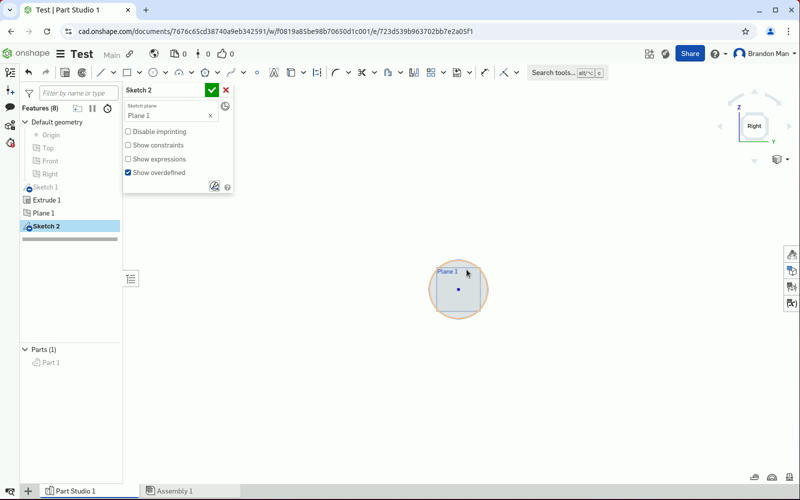
scroll(6)
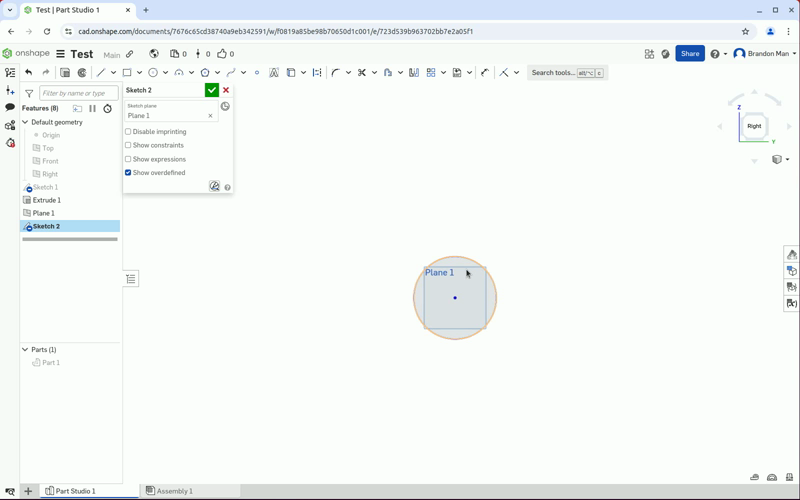
scroll(6)
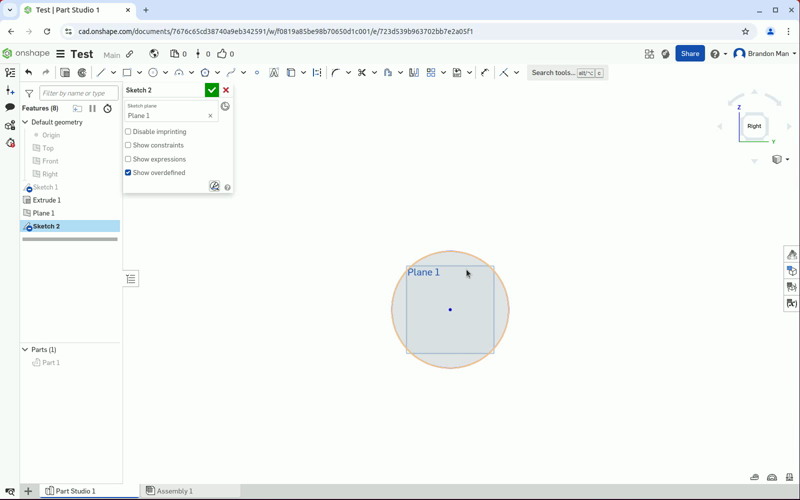
scroll(6)
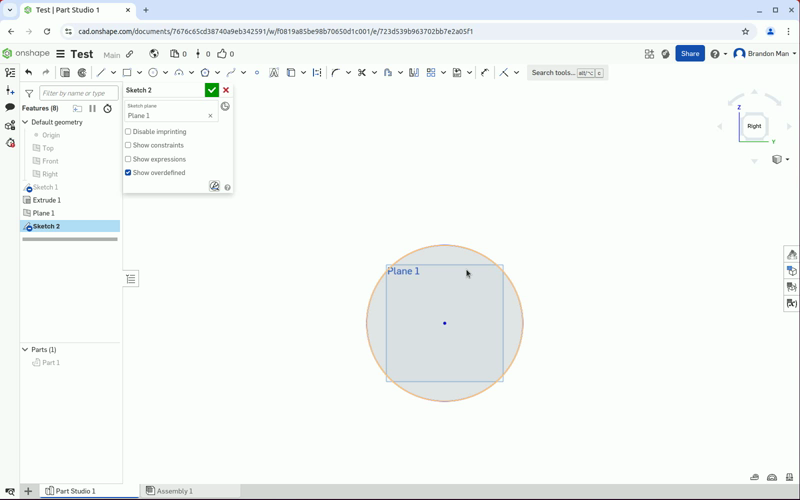
scroll(6)
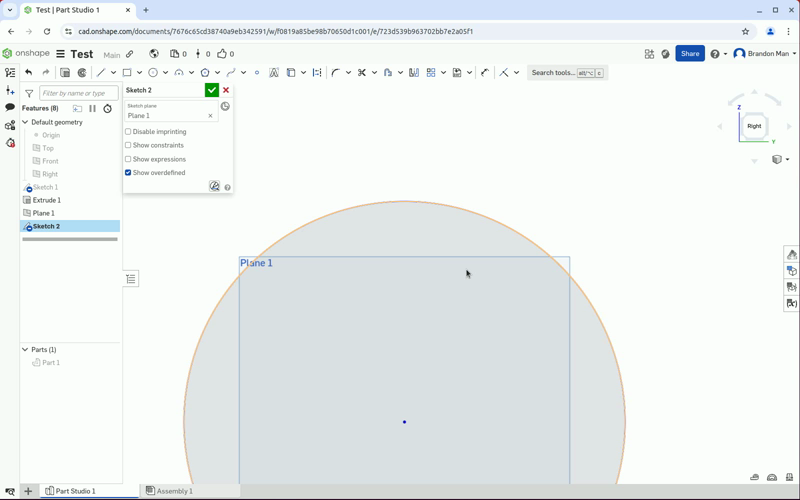
click(466, 269)
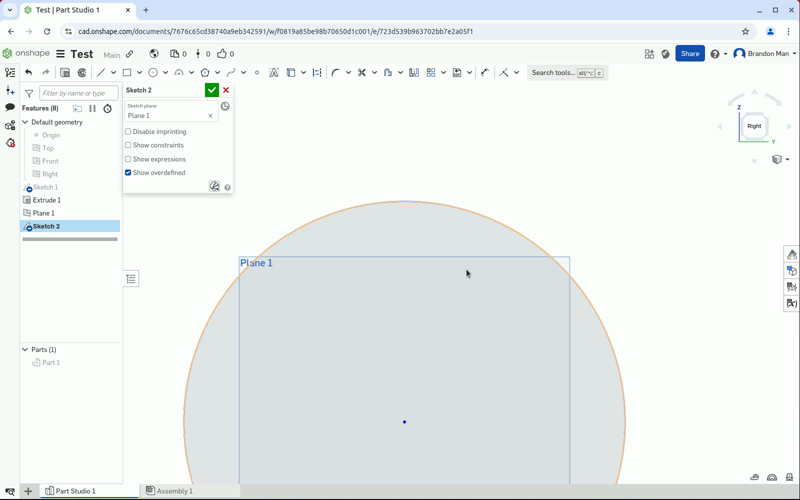
scroll(-6)
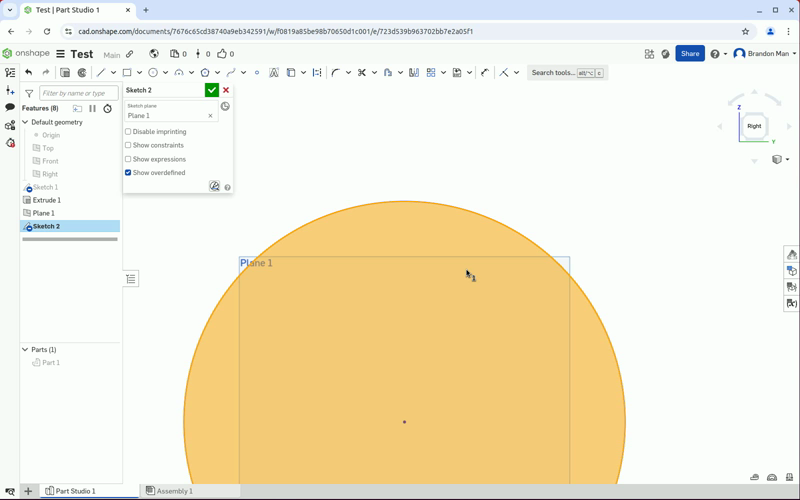
scroll(-6)
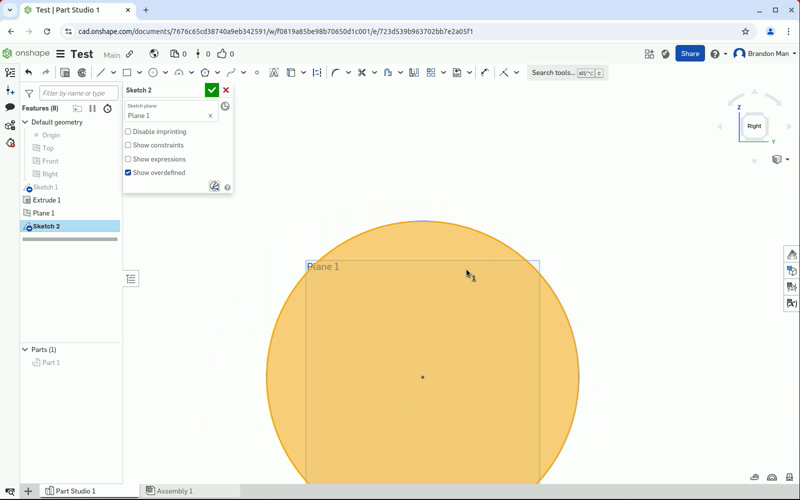
scroll(-6)
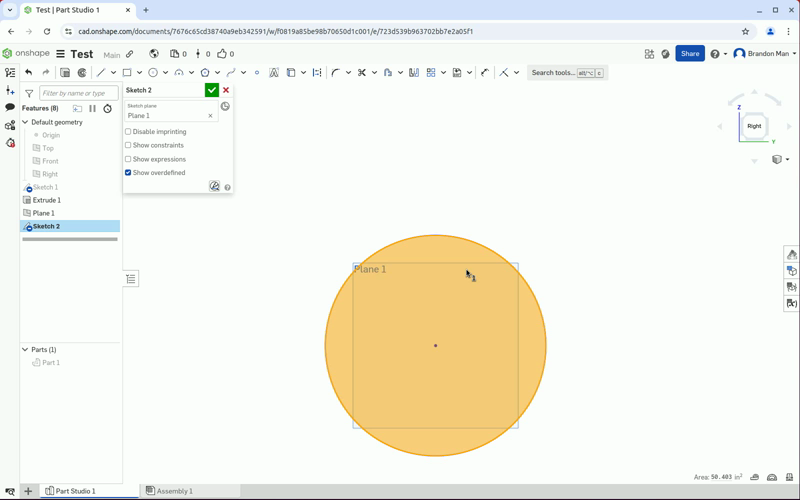
scroll(-6)
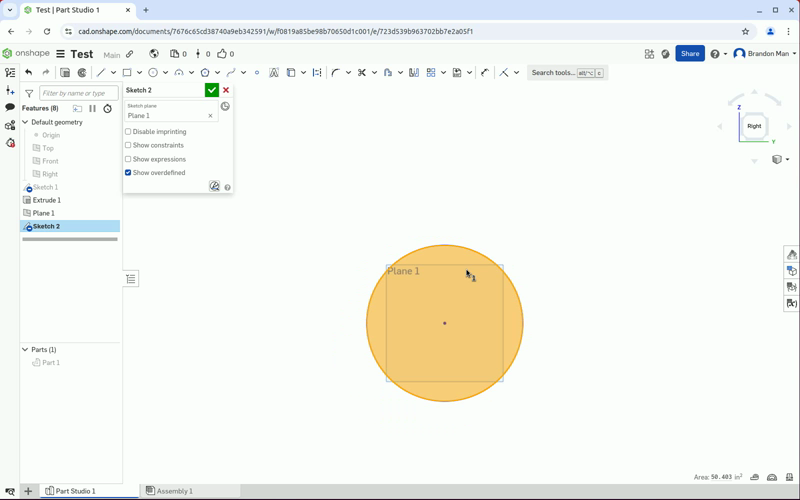
scroll(-6)
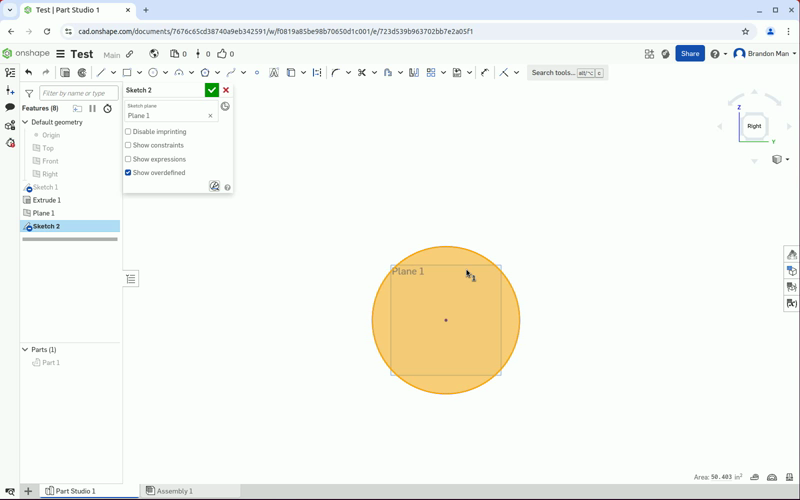
scroll(-6)
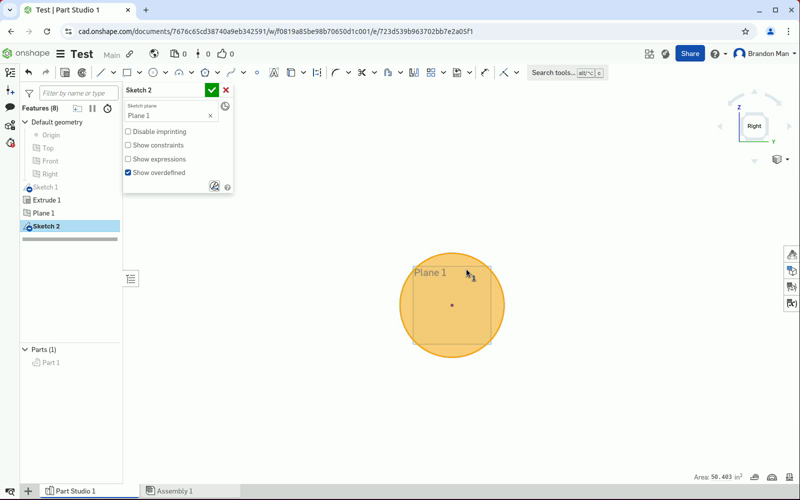
scroll(-6)
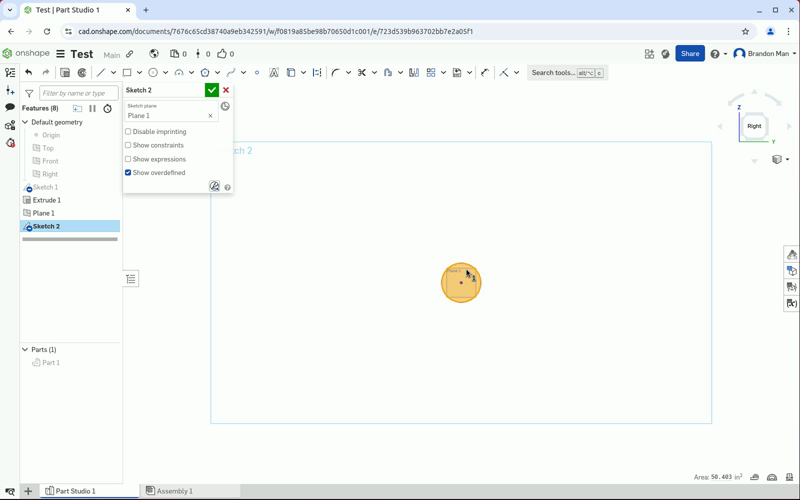
mouse_move(73, 352)
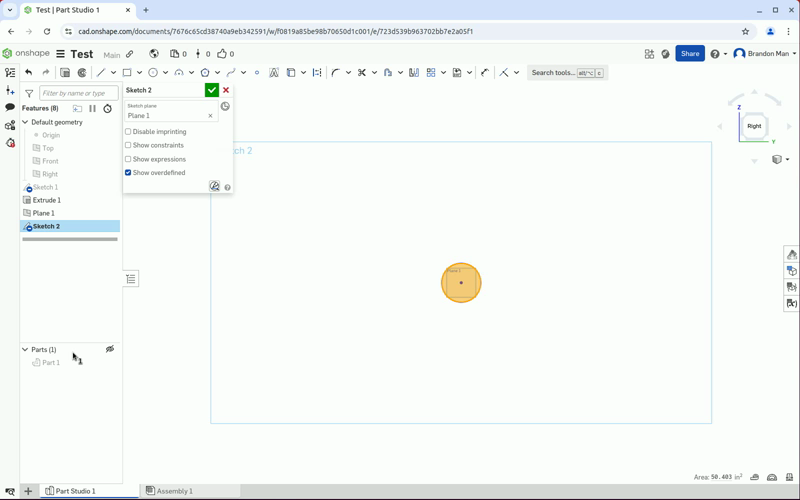
key(shift+y)
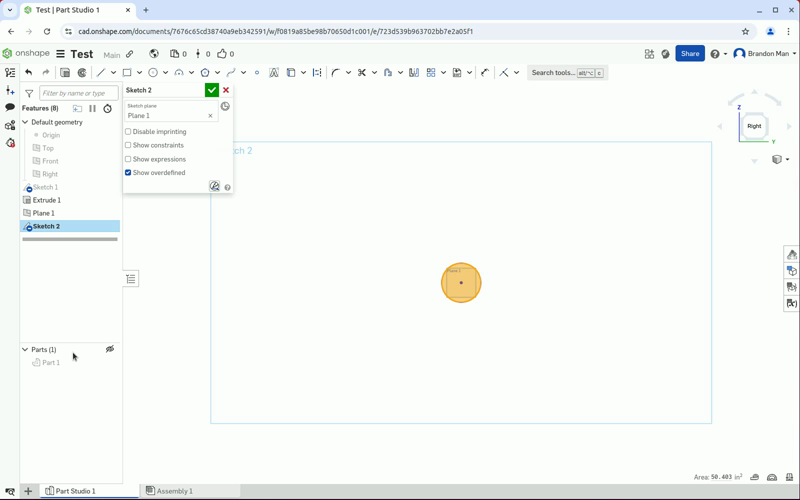
key(shift+e)
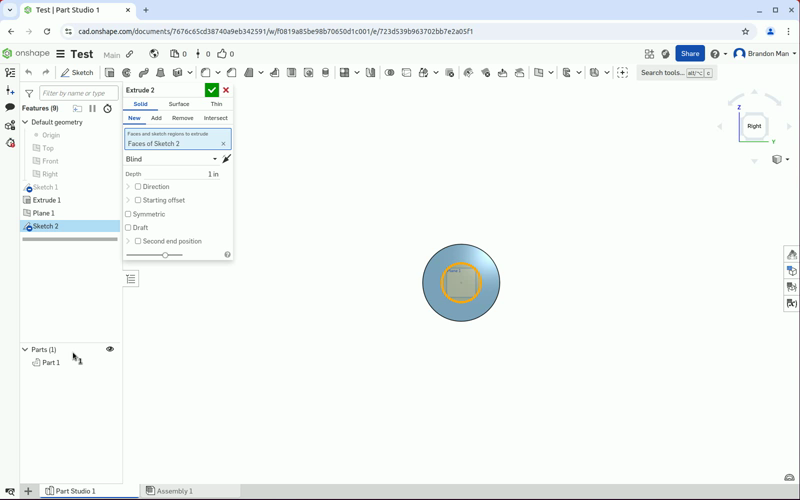
mouse_move(143, 106)
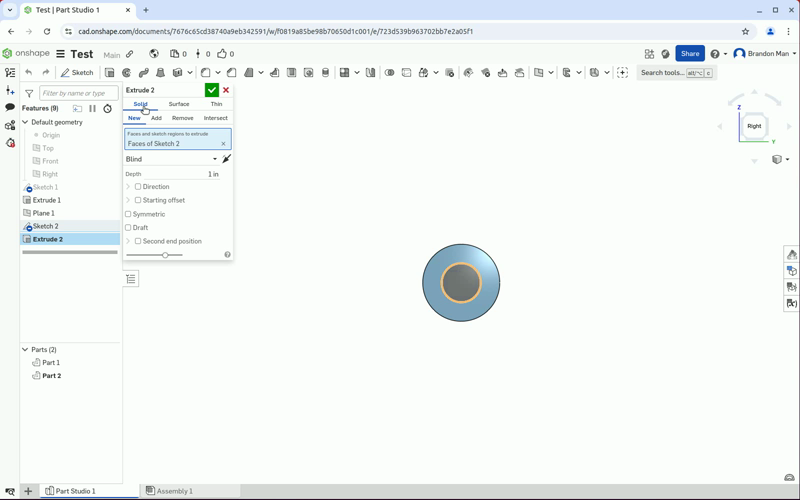
click(143, 106)
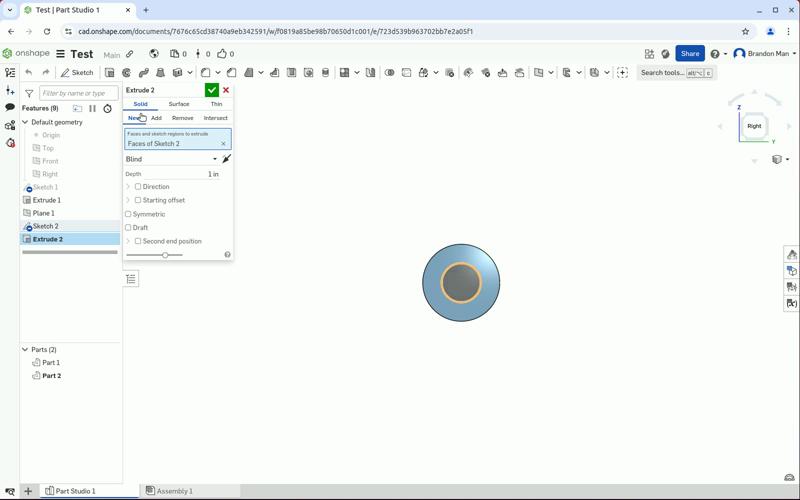
mouse_move(137, 120)
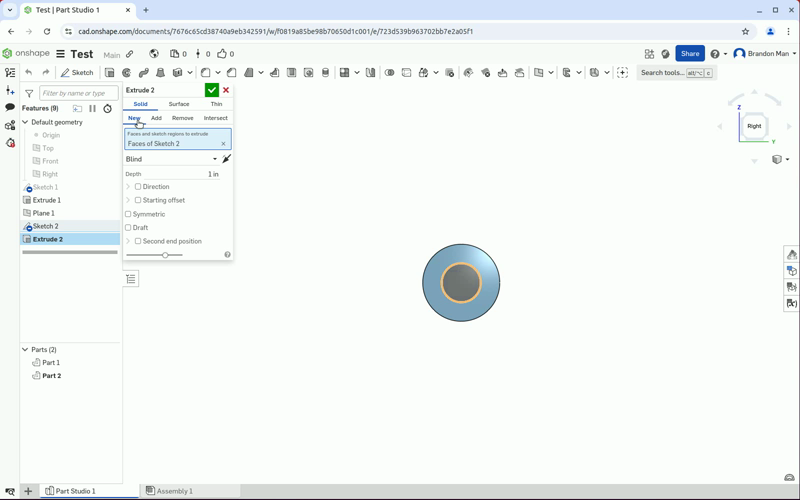
click(137, 120)
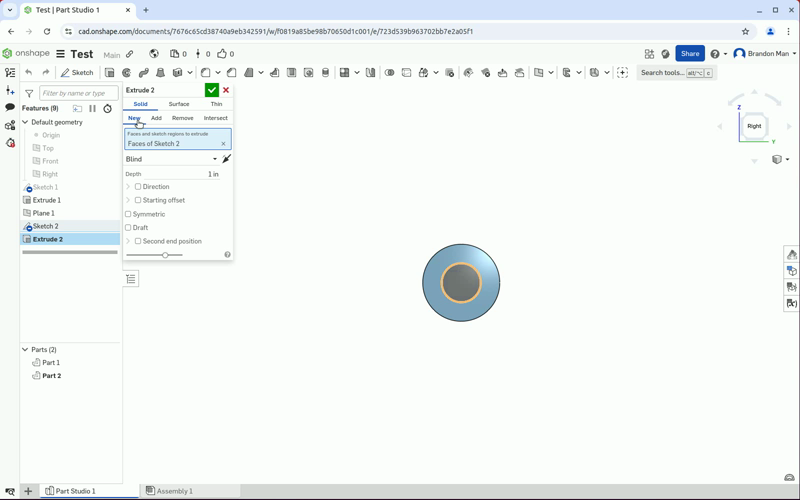
key(tab, 4)
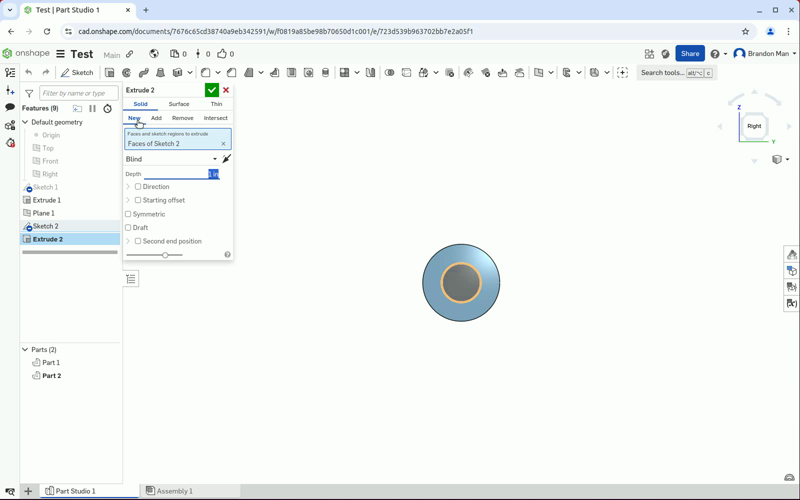
text(17.331)
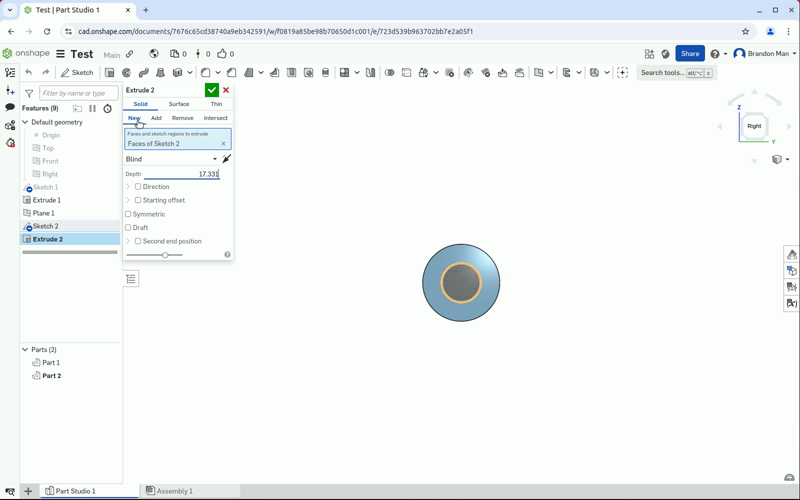
key(enter)
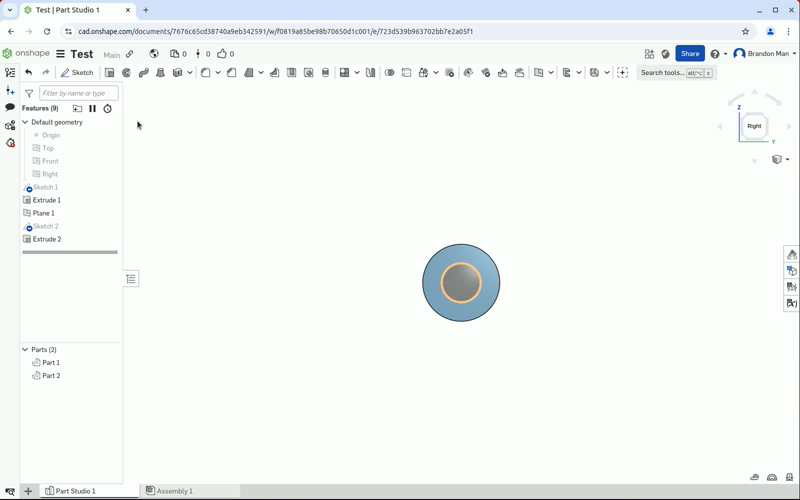
key(shift+h)
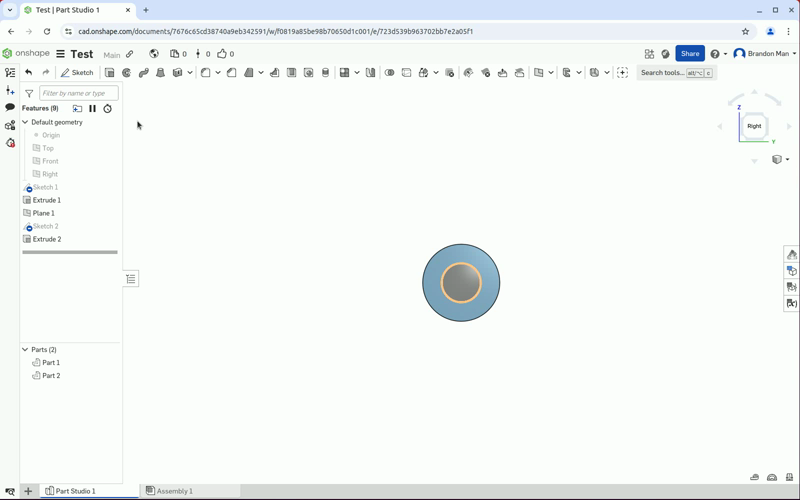
key(shift+h)
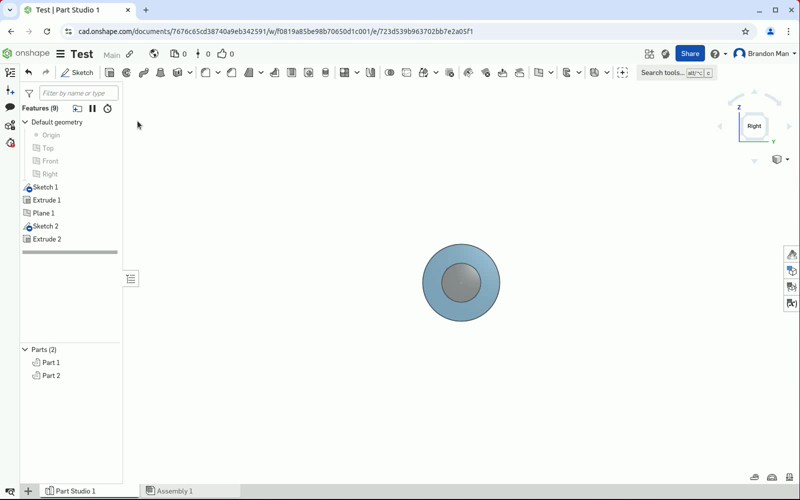
key(shift+7)
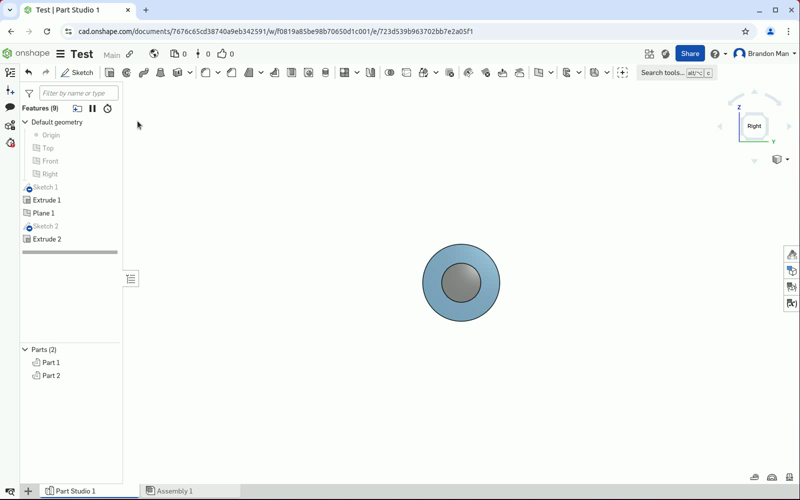
key(right, 2)
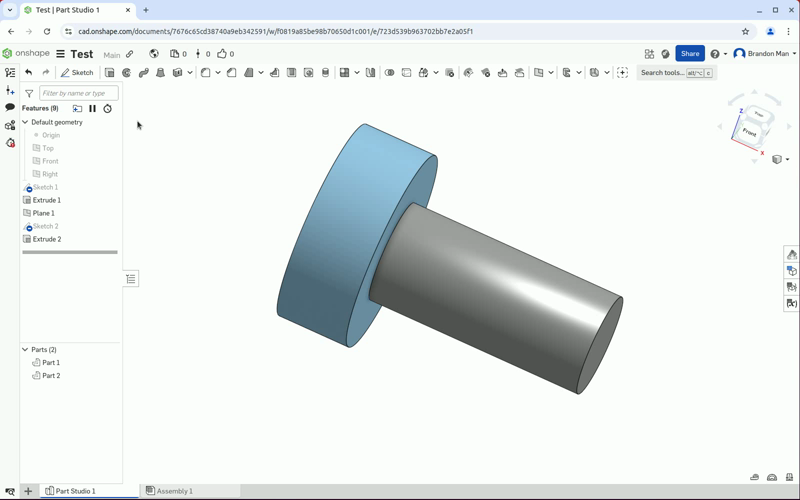
key(down, 2)
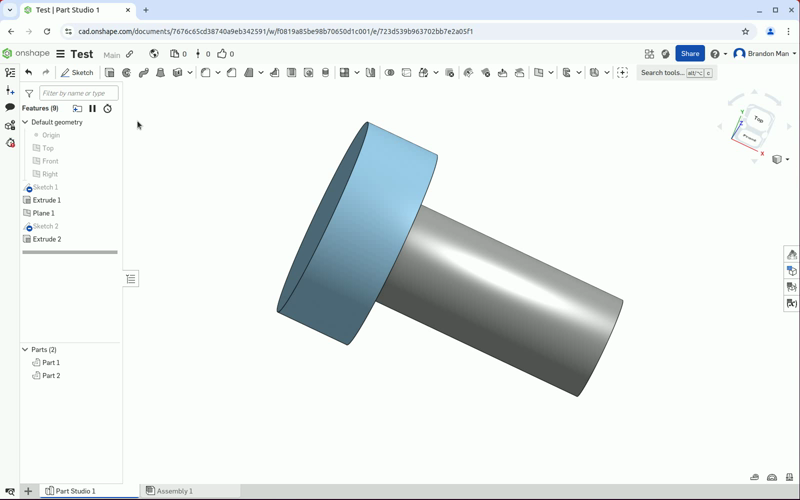
key(up, 2)
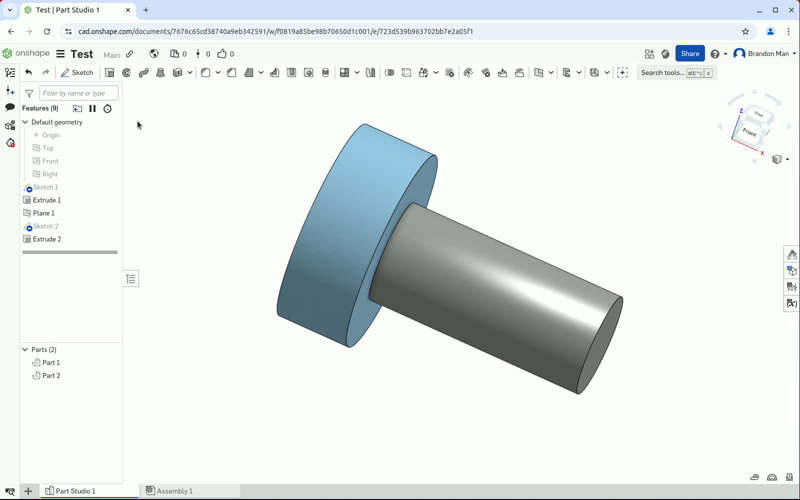
key(left, 2)
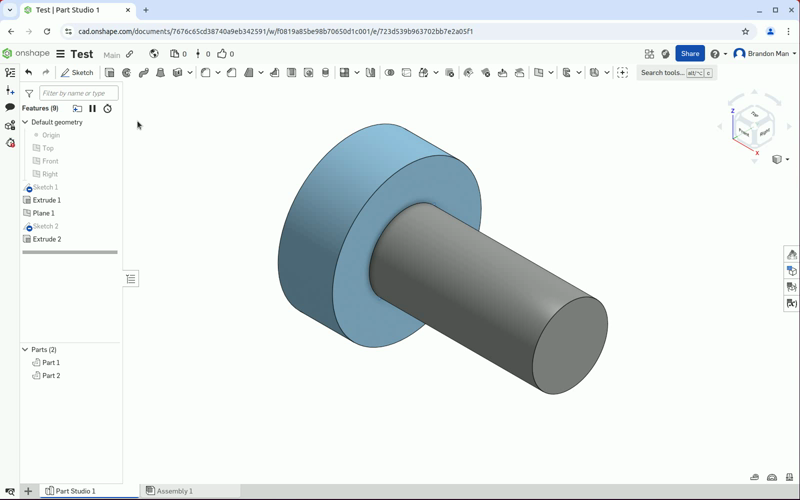
mouse_move(73, 189)
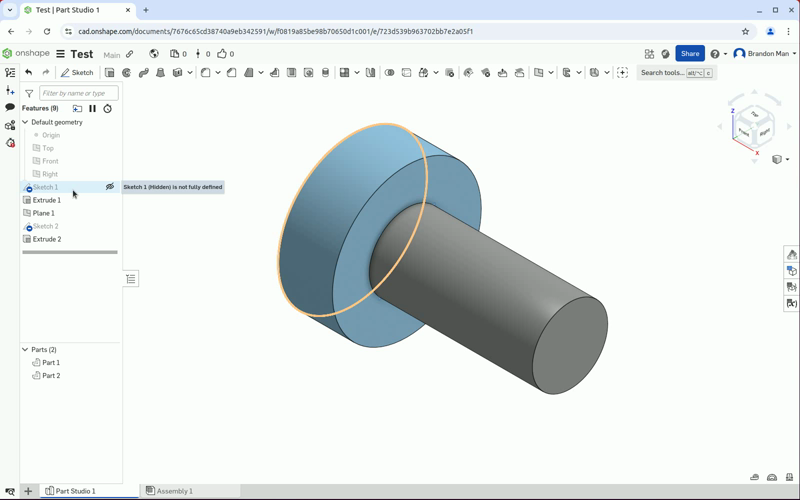
click(73, 189)